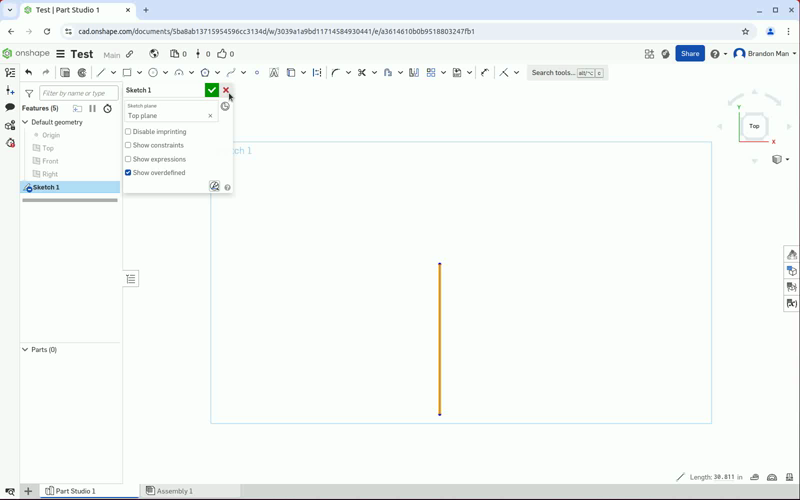
key(shift+h)
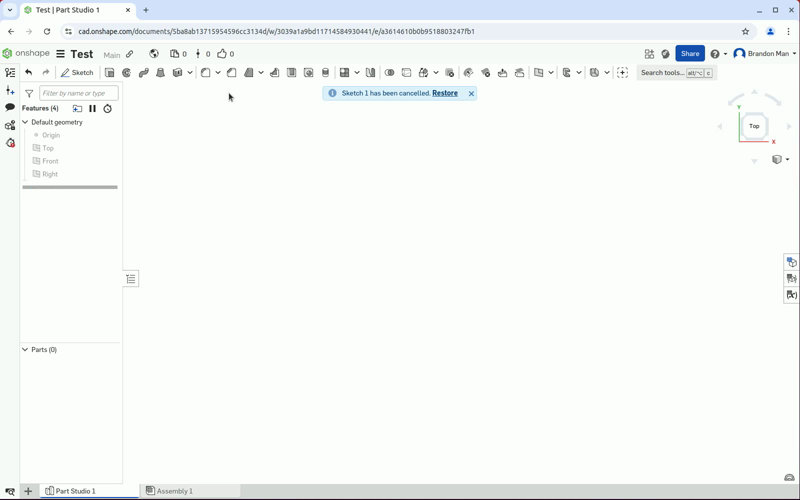
mouse_move(73, 352)
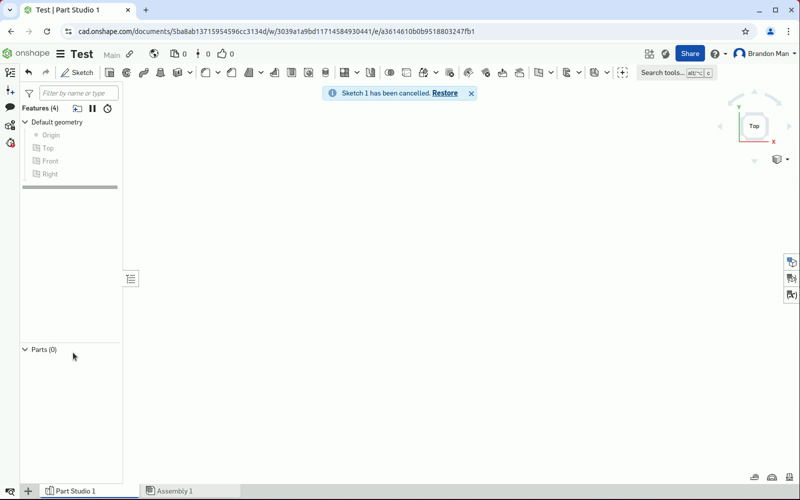
key(y)
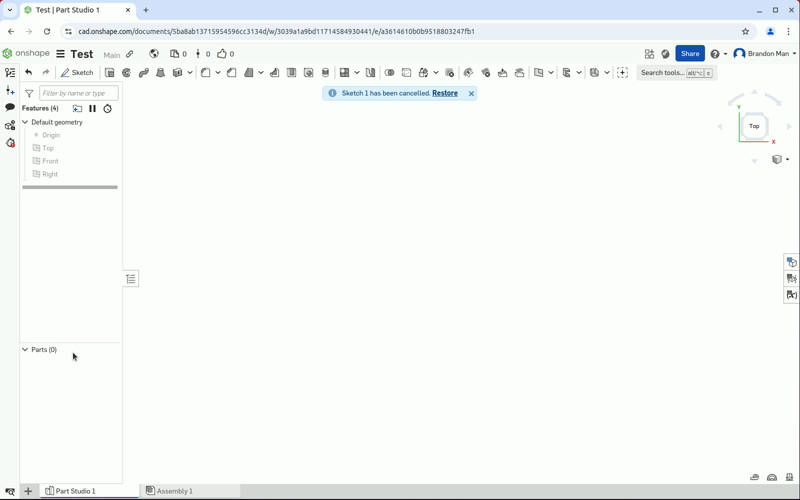
key(shift+p)
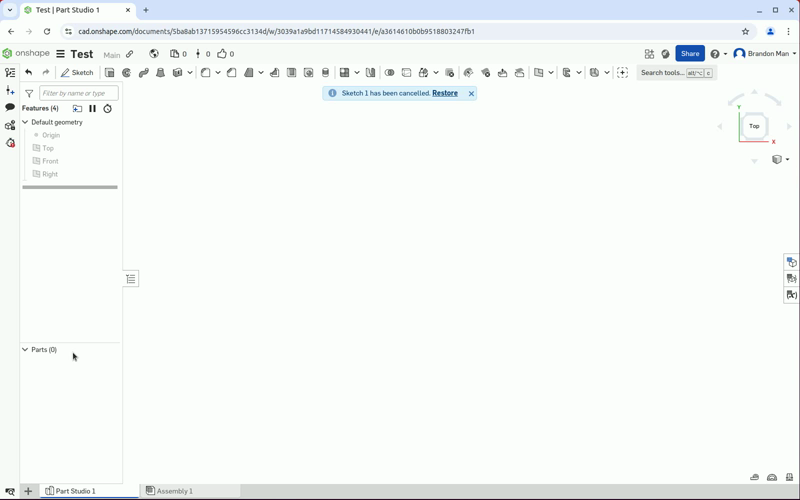
key(space)
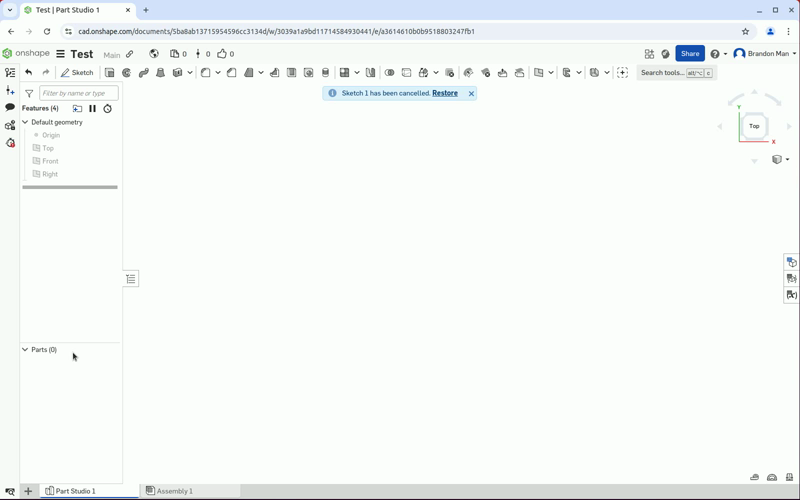
key_down(shift)
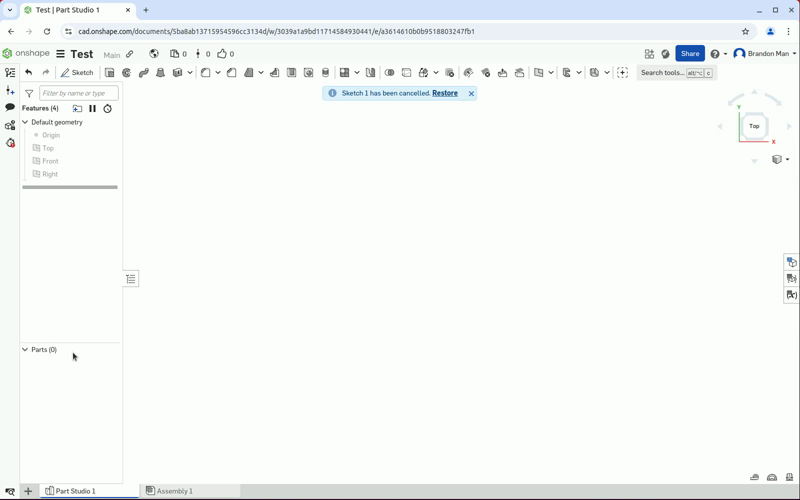
key(up)
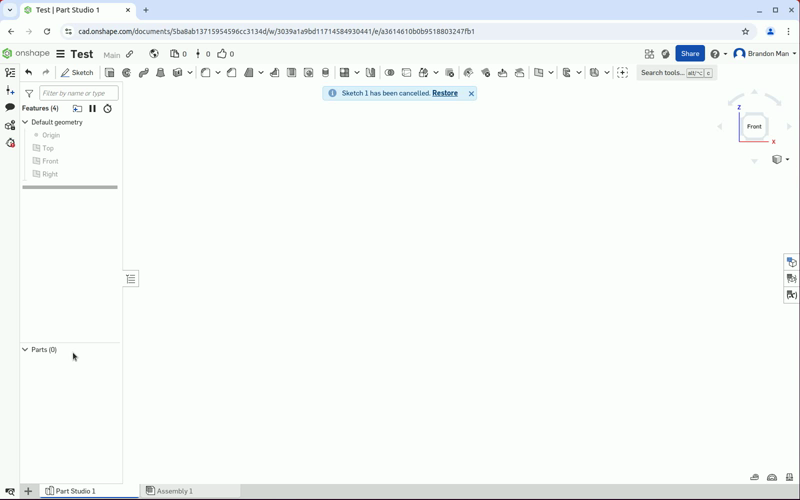
key_up(shift)
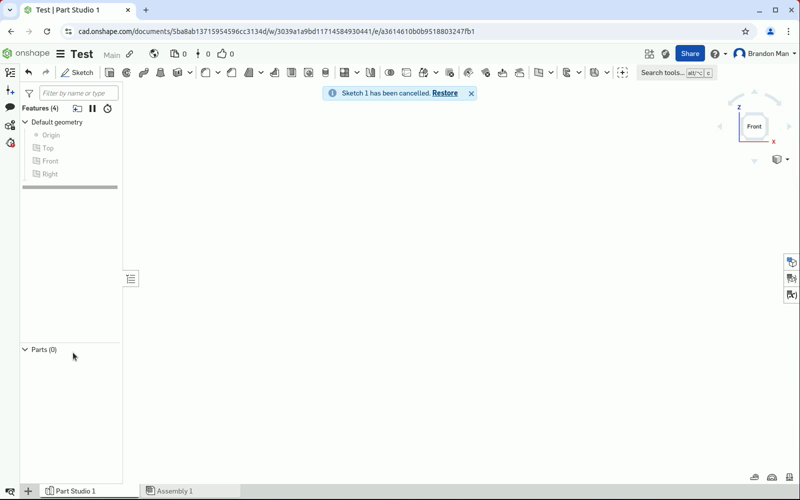
mouse_move(73, 352)
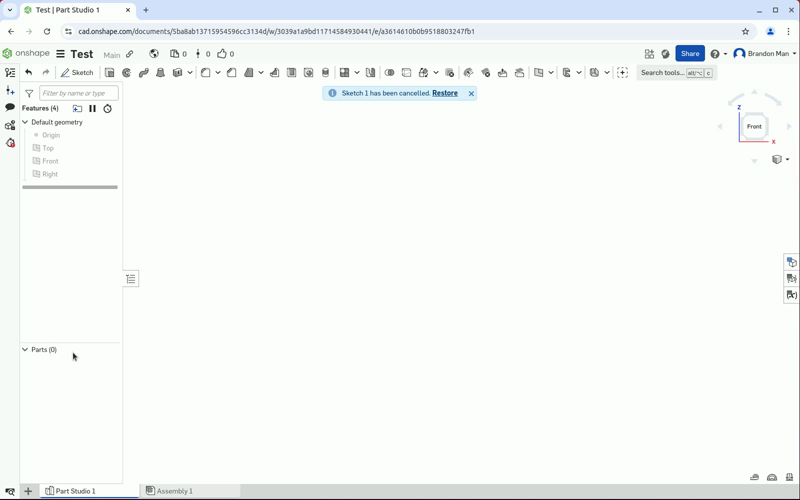
key(shift+y)
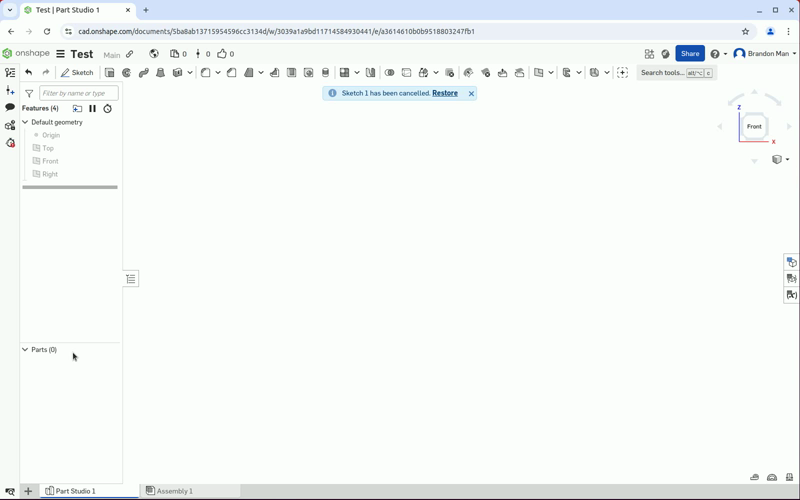
key(shift+s)
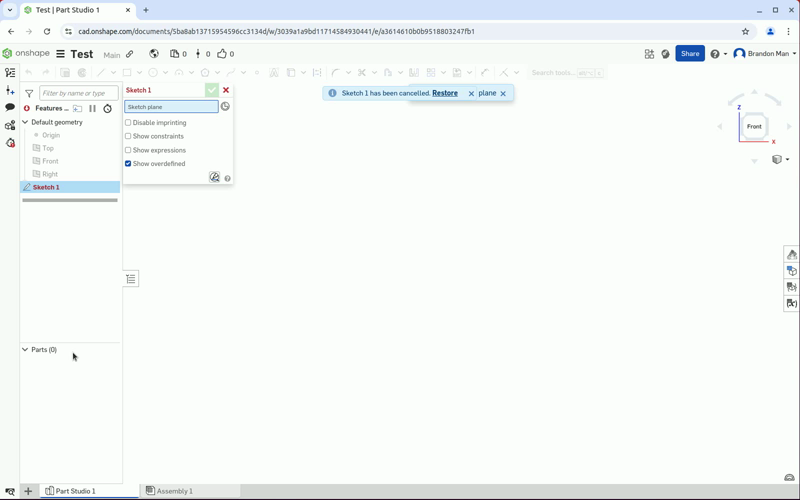
mouse_move(73, 163)
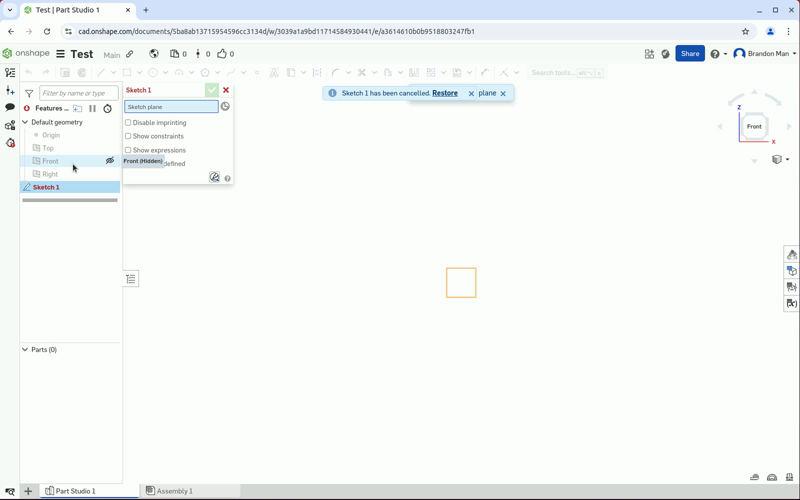
click(73, 163)
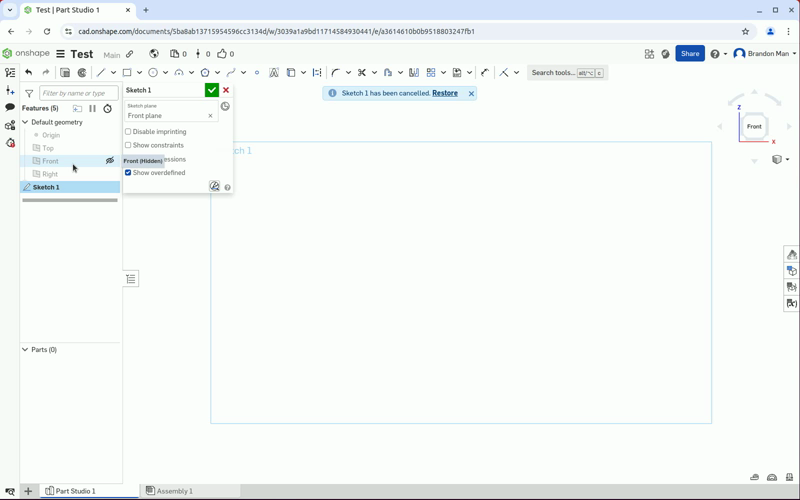
mouse_move(73, 352)
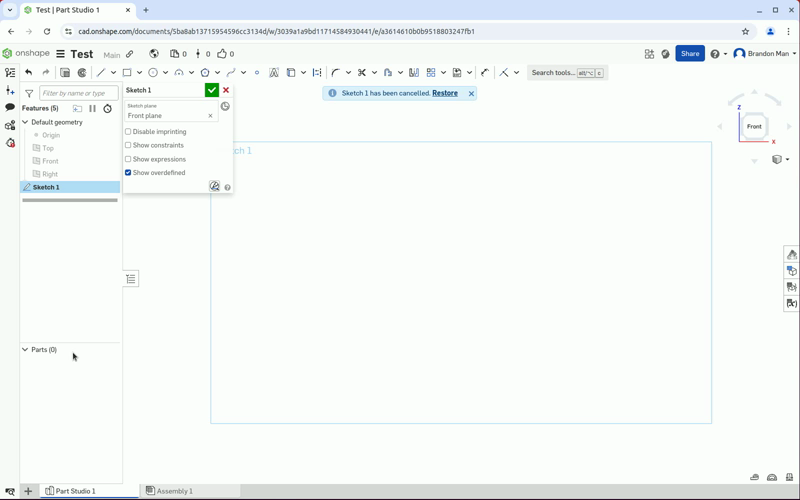
key(y)
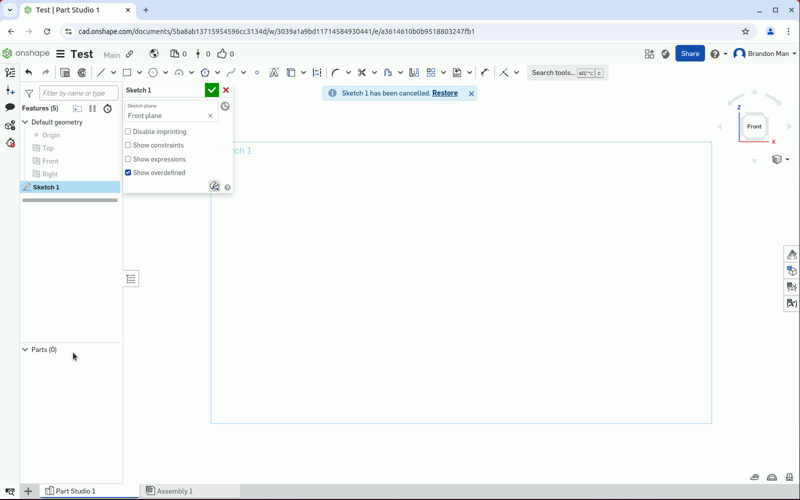
key(l)
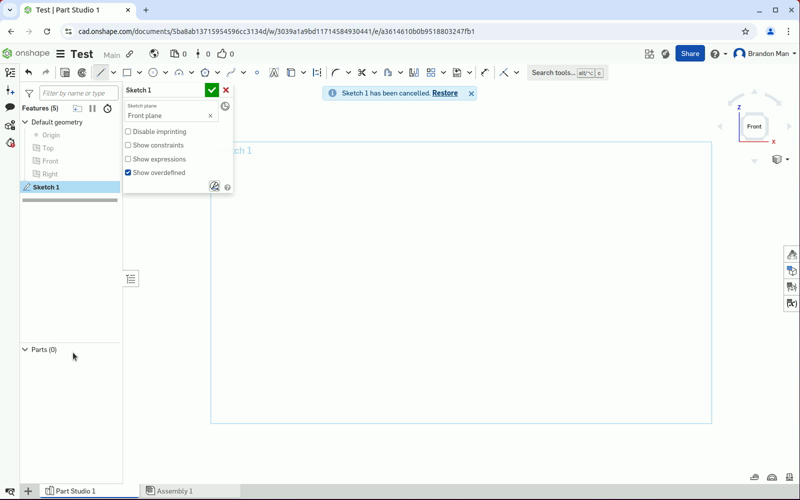
key_down(shift)
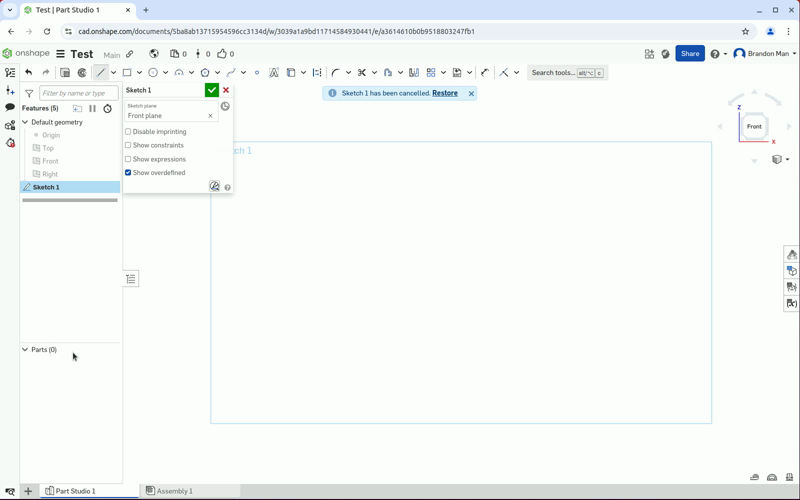
mouse_move(348, 362)
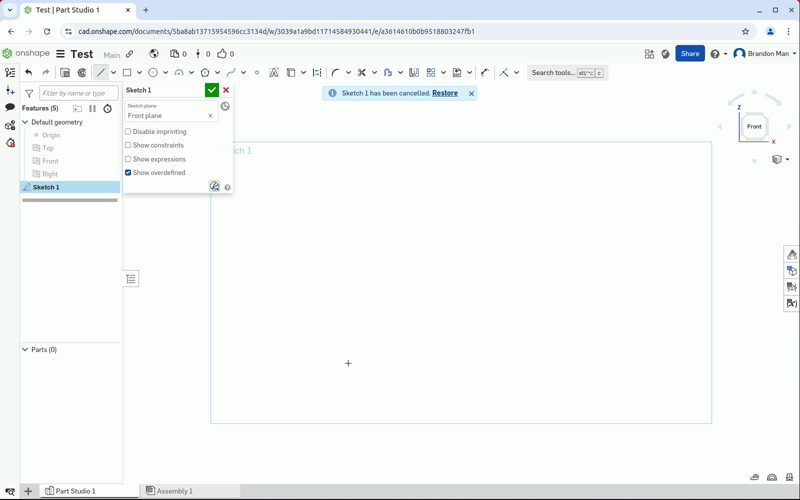
click(348, 362)
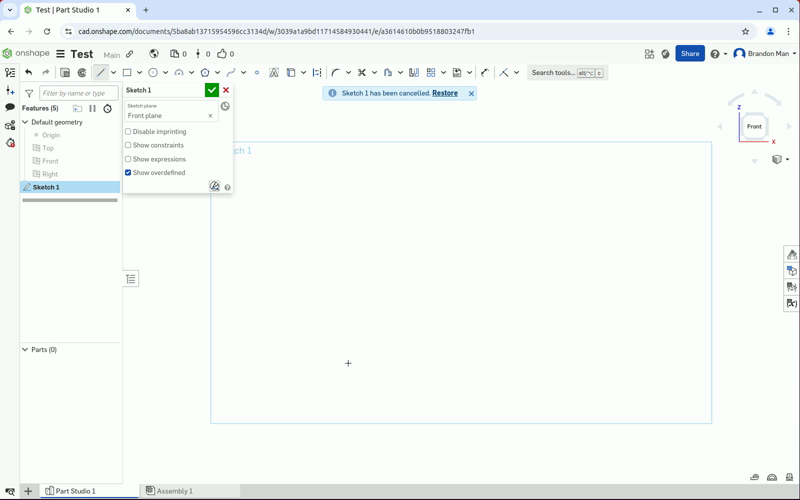
key_up(shift)
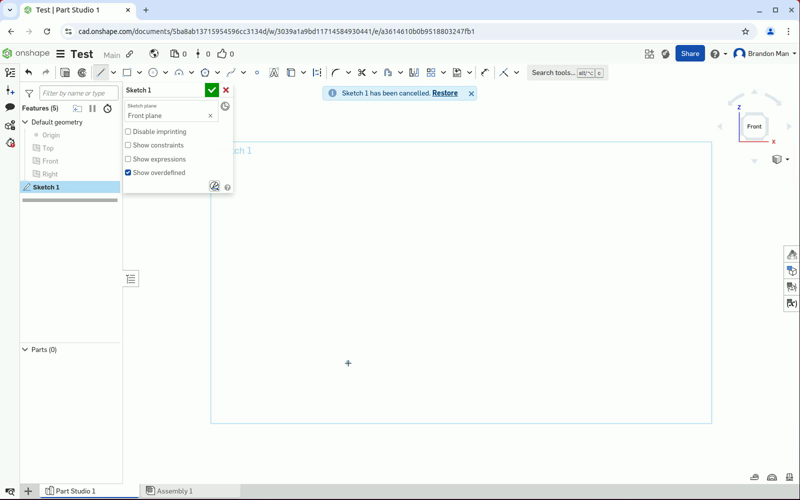
key_down(shift)
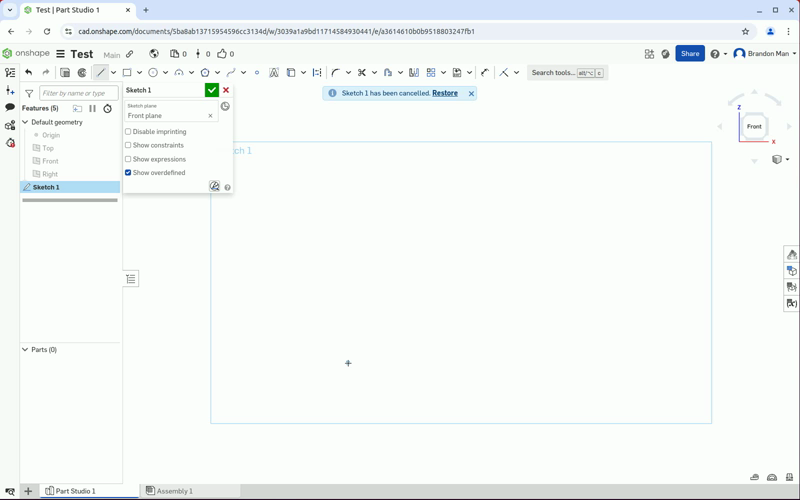
mouse_move(572, 362)
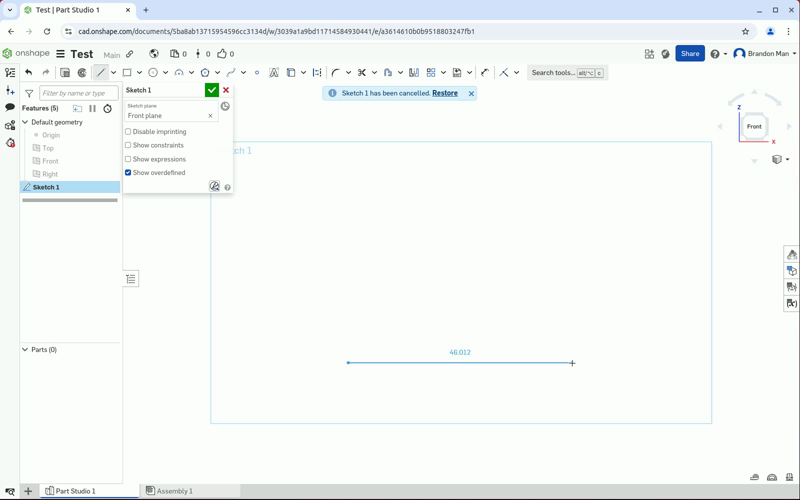
click(572, 362)
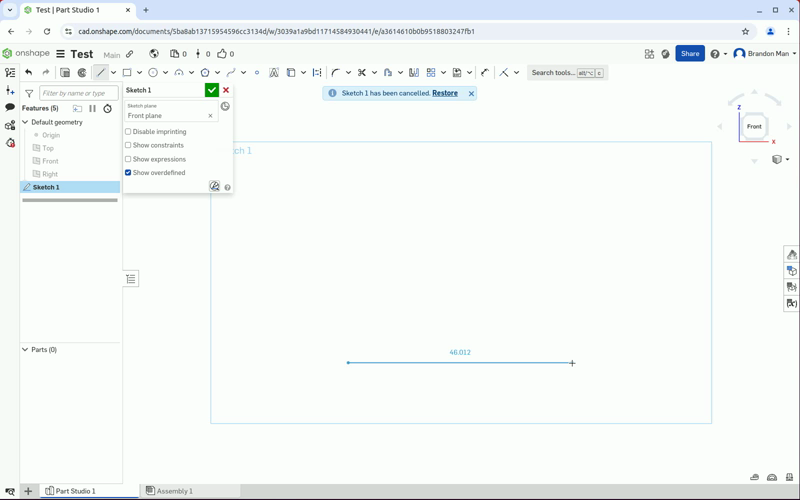
key_up(shift)
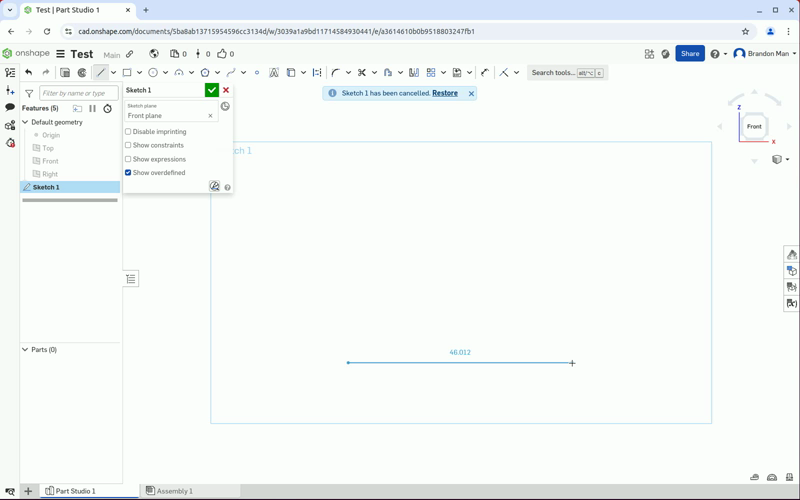
key_down(shift)
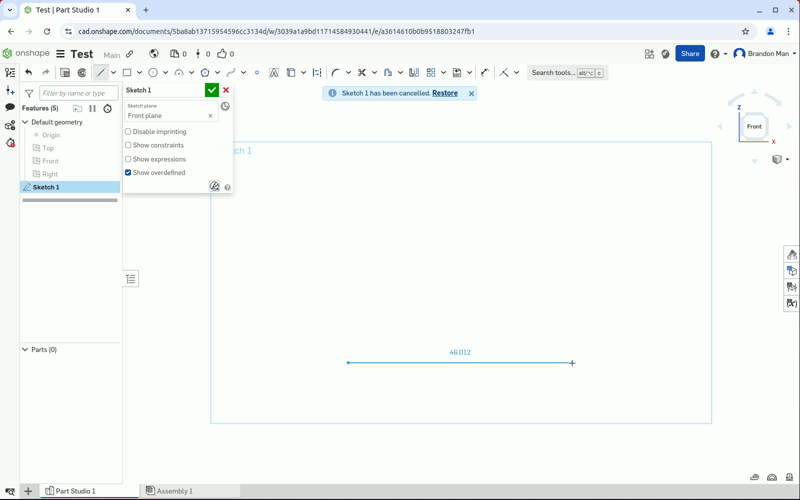
mouse_move(572, 204)
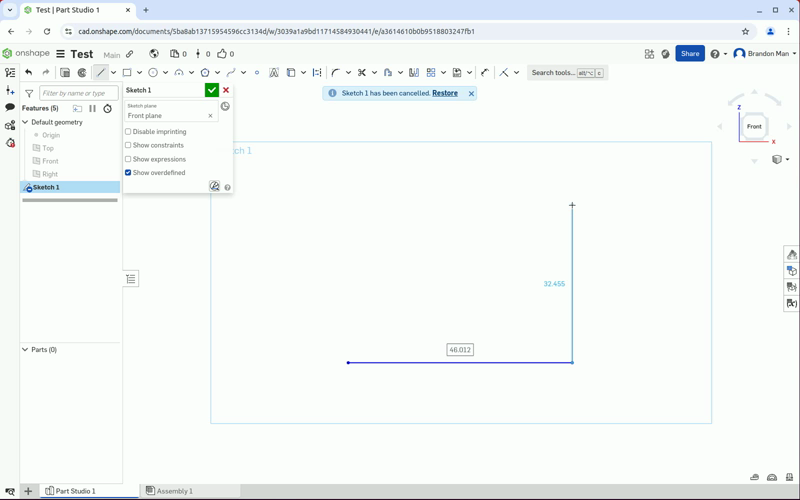
click(572, 204)
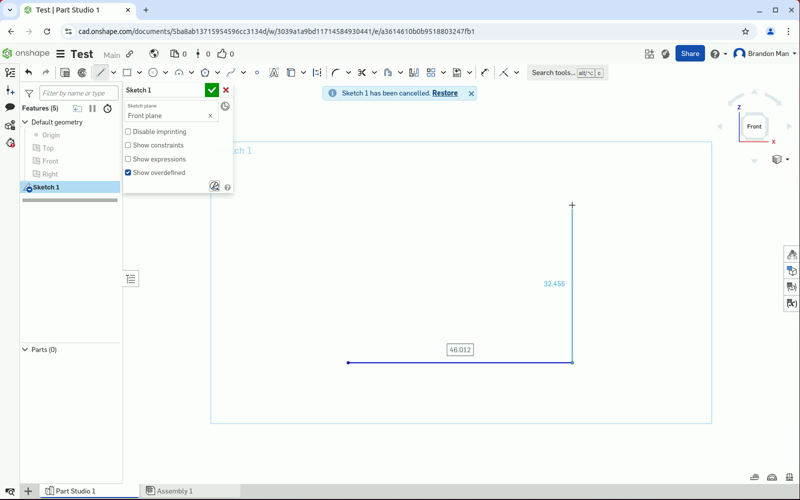
key_up(shift)
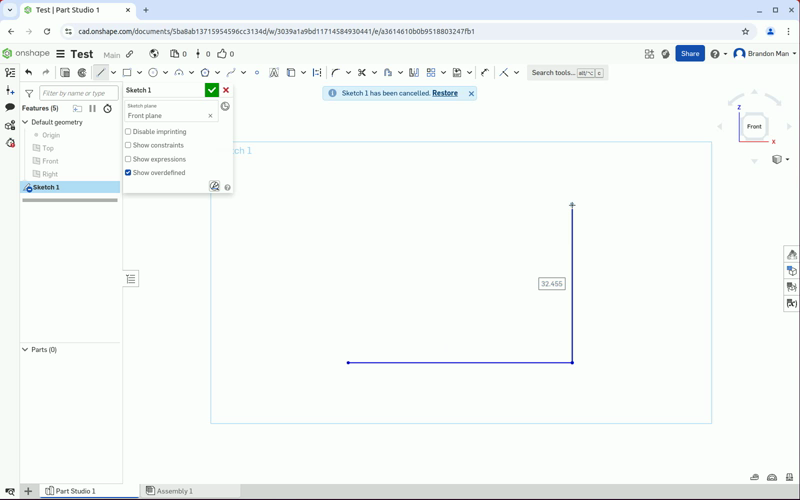
key_down(shift)
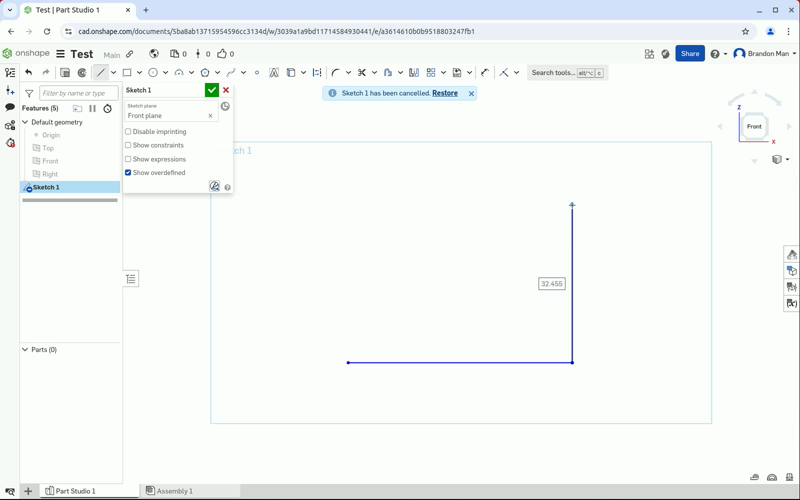
mouse_move(348, 204)
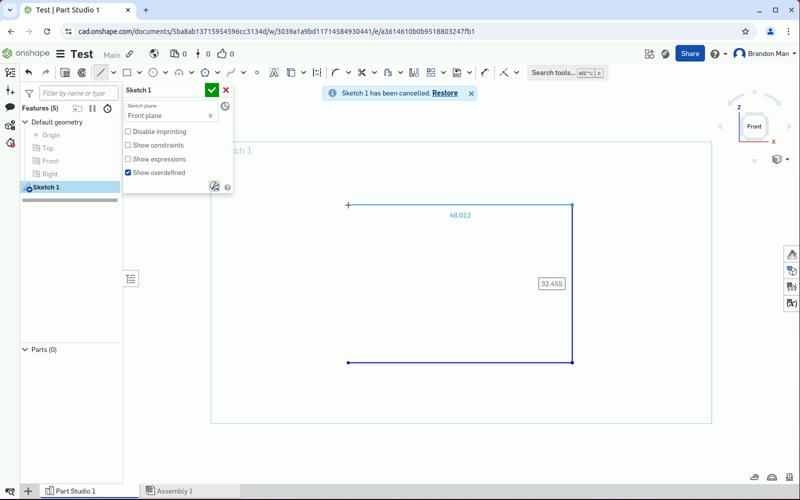
click(348, 204)
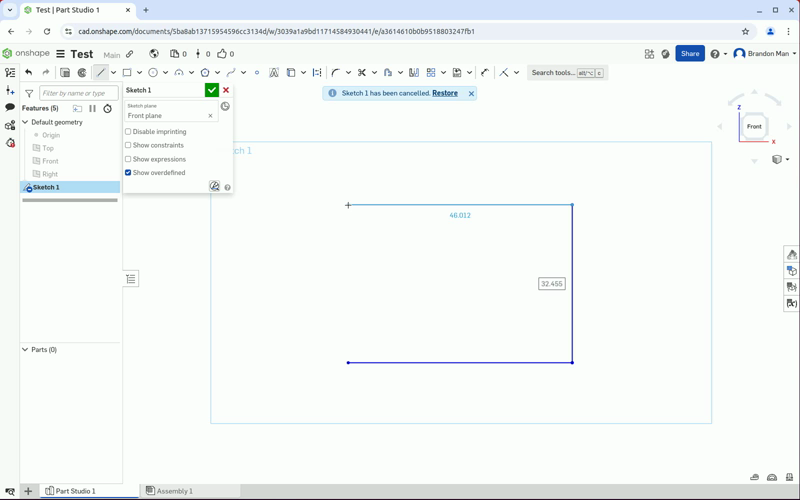
key_up(shift)
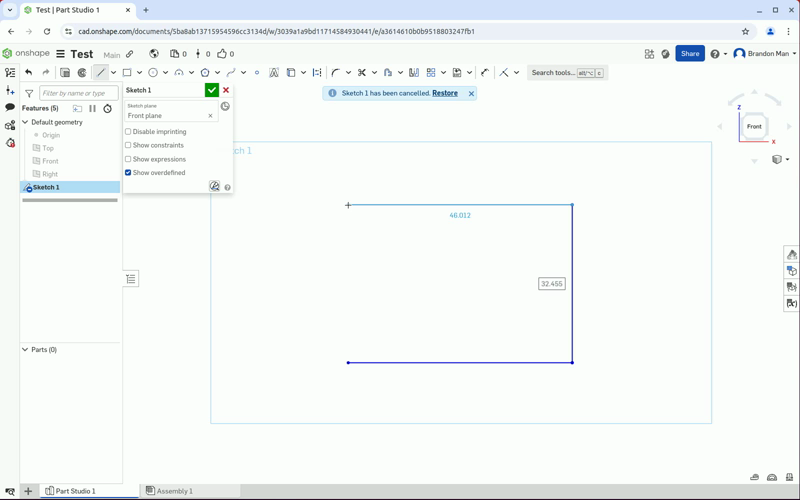
key_down(shift)
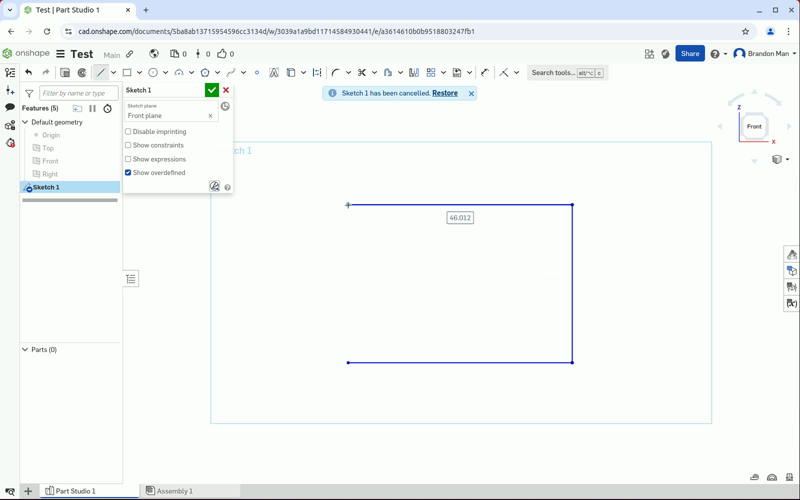
mouse_move(348, 362)
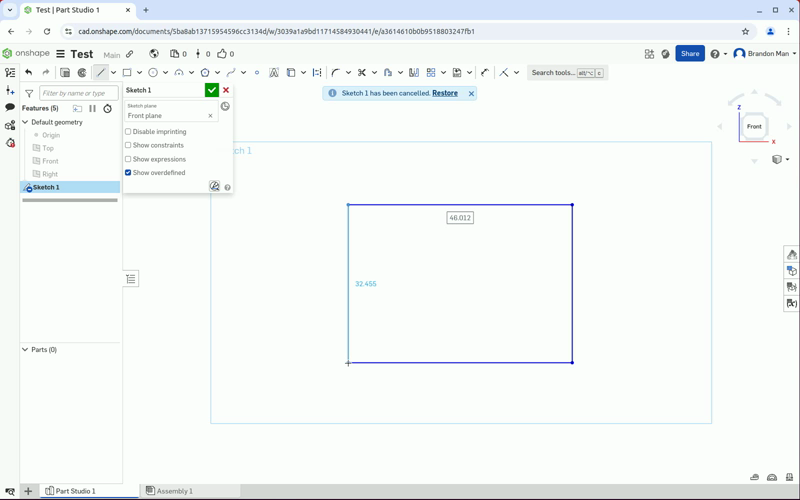
key_up(shift)
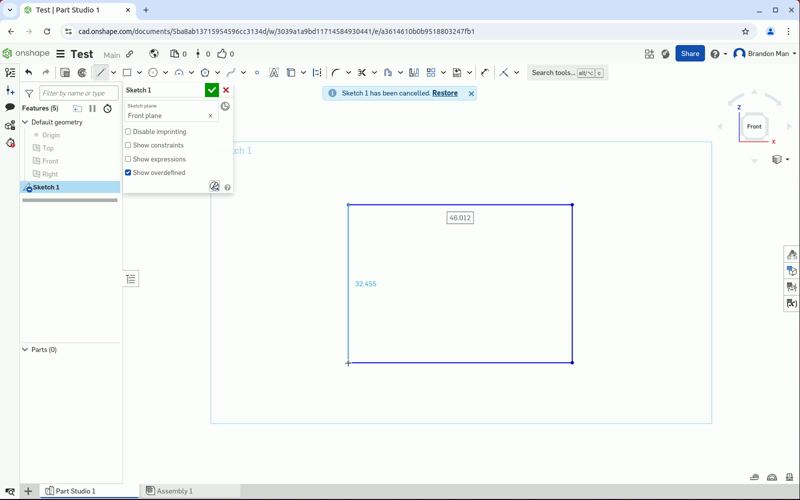
click(348, 362)
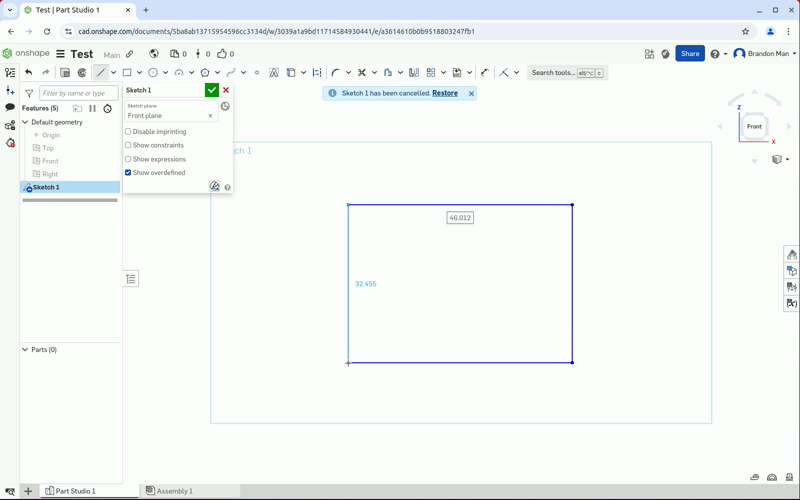
key(esc)
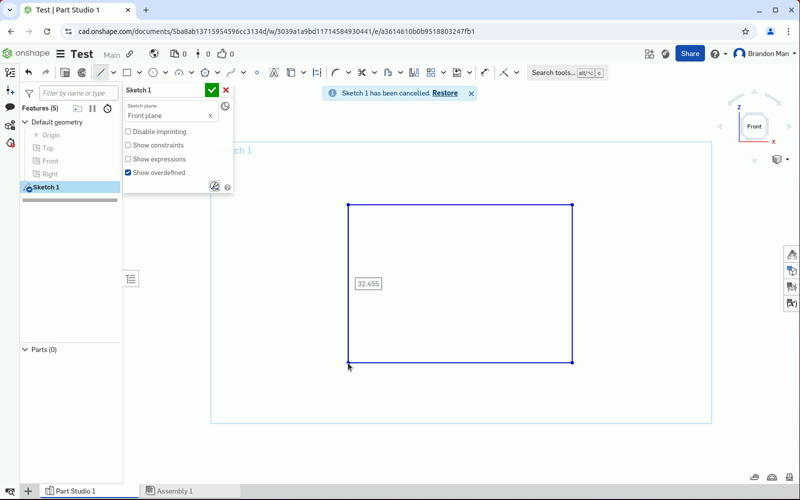
mouse_move(501, 281)
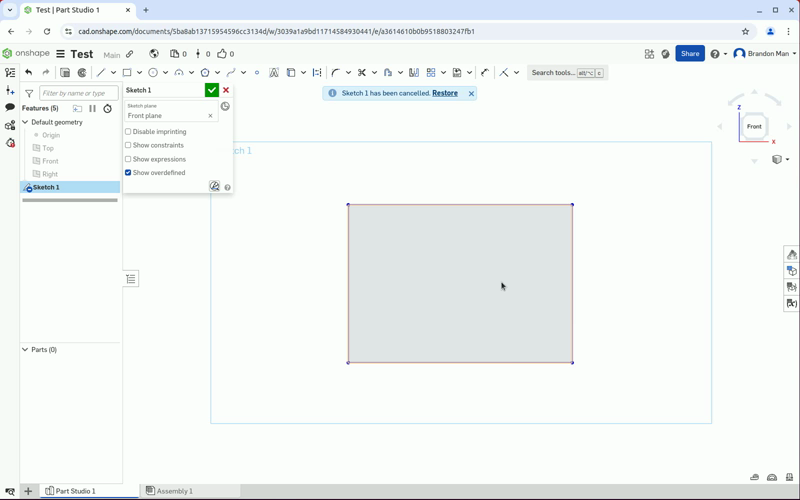
click(501, 281)
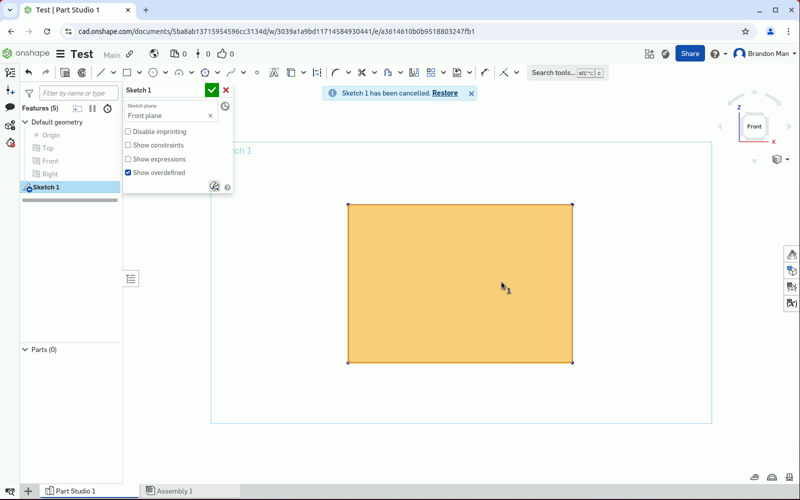
mouse_move(73, 352)
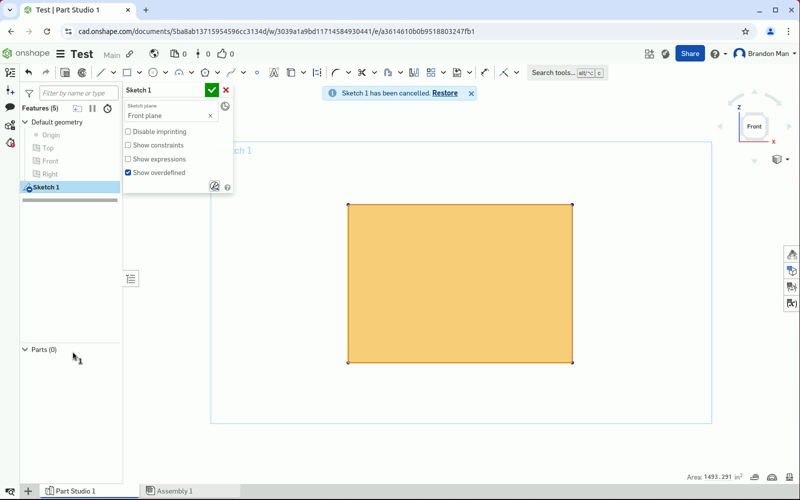
key(shift+y)
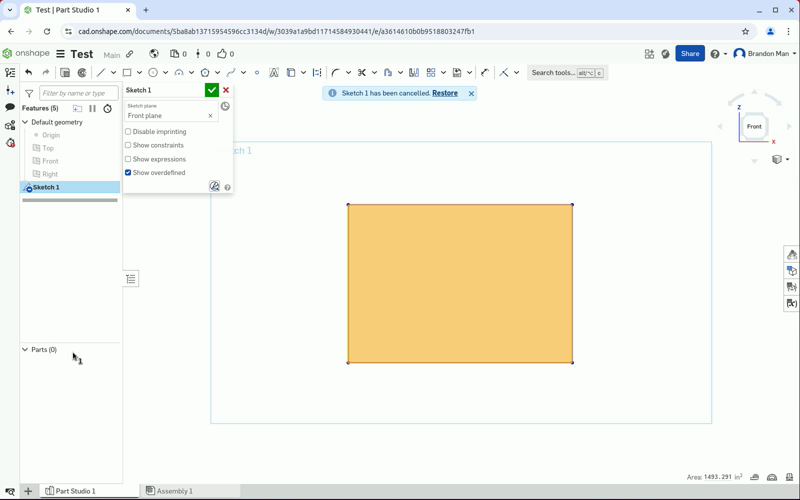
key(shift+e)
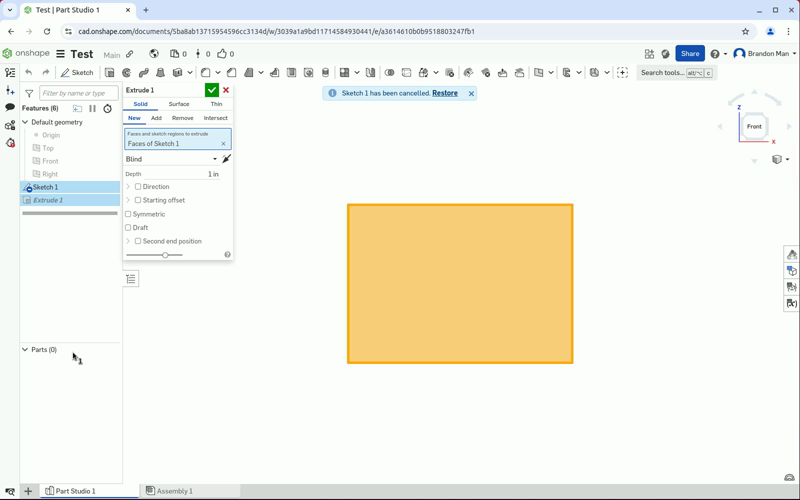
mouse_move(143, 106)
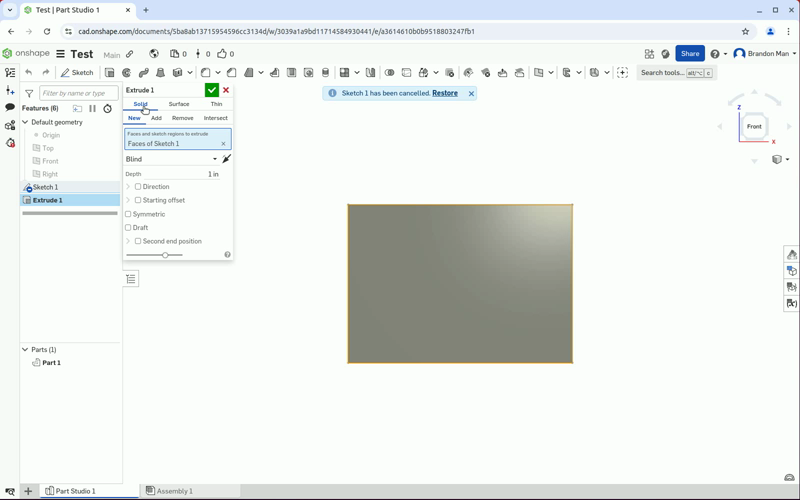
click(143, 106)
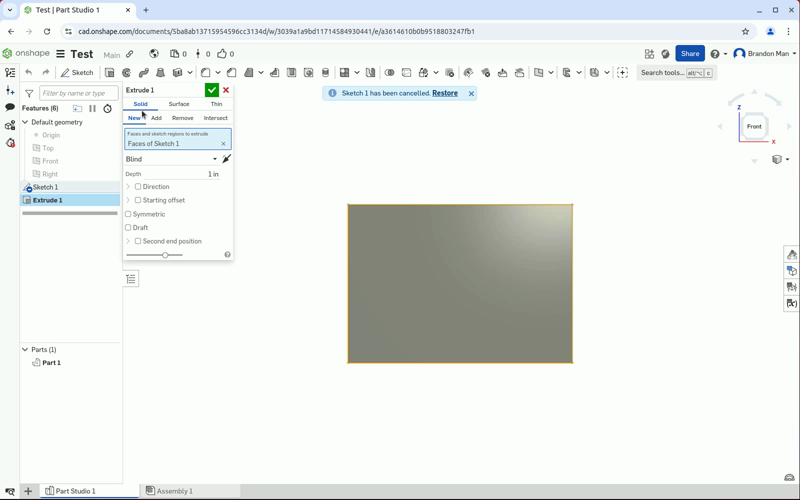
mouse_move(137, 120)
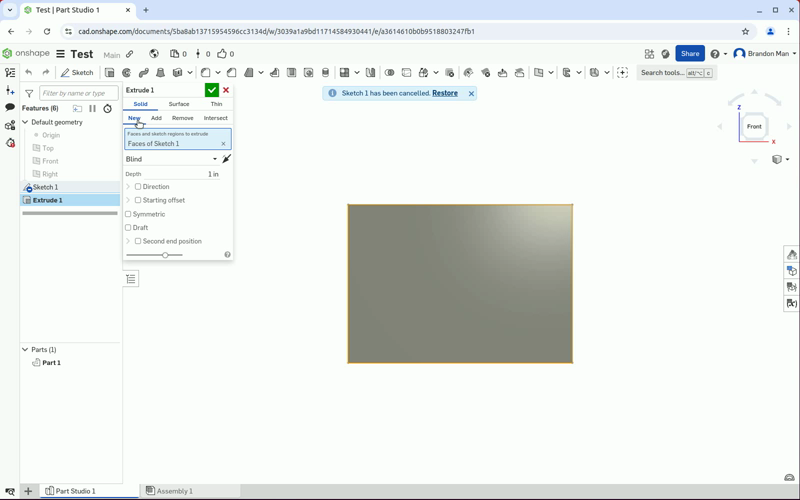
click(137, 120)
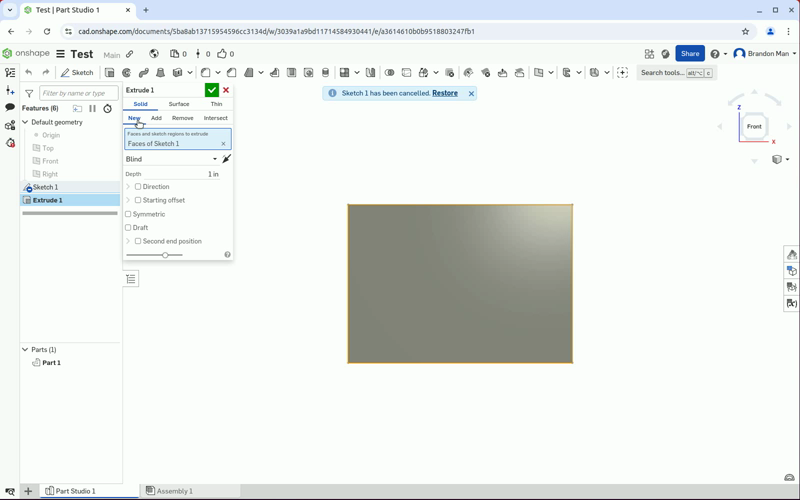
key(tab, 4)
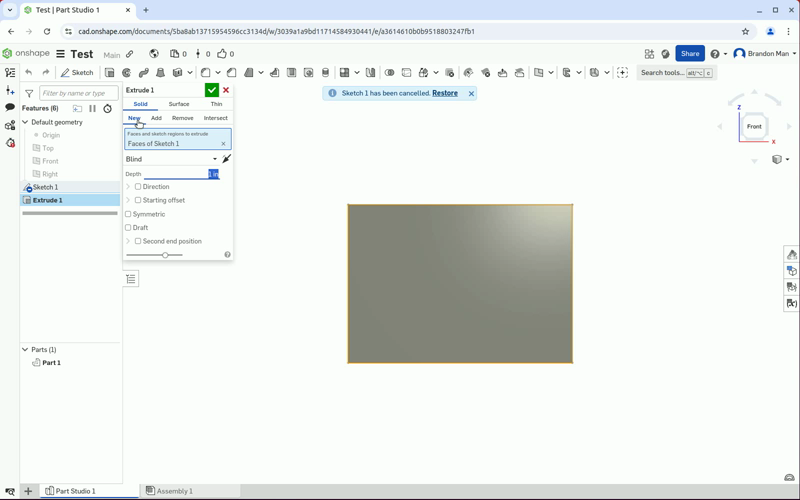
text(1.204)
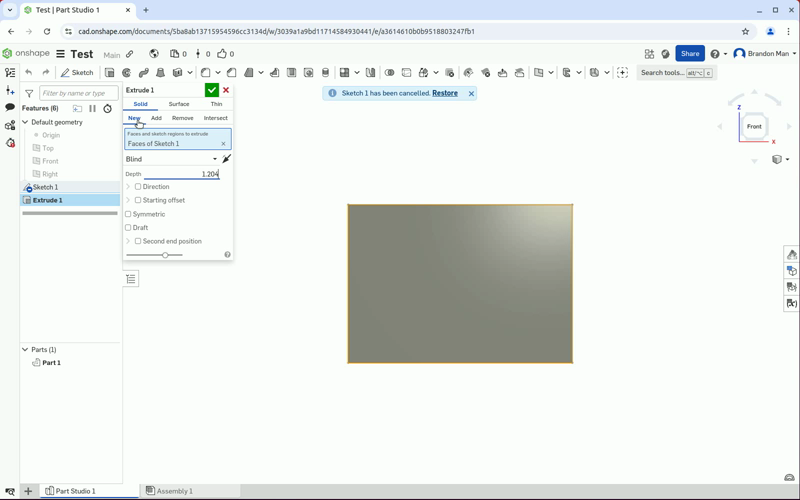
key(enter)
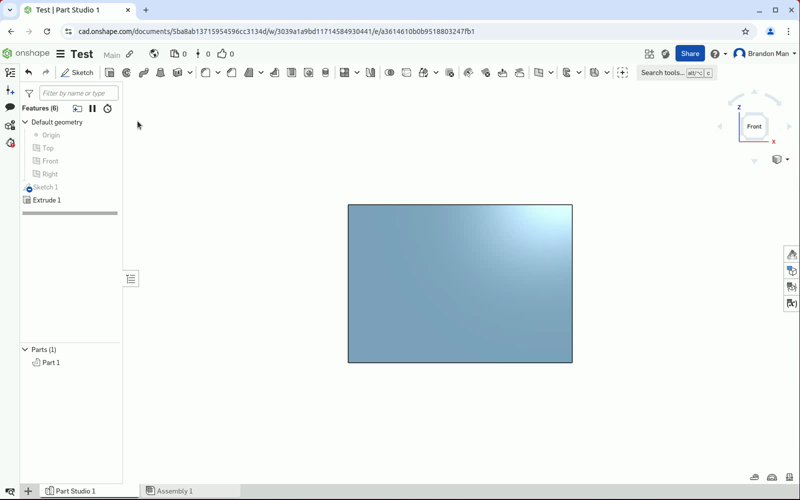
key(shift+h)
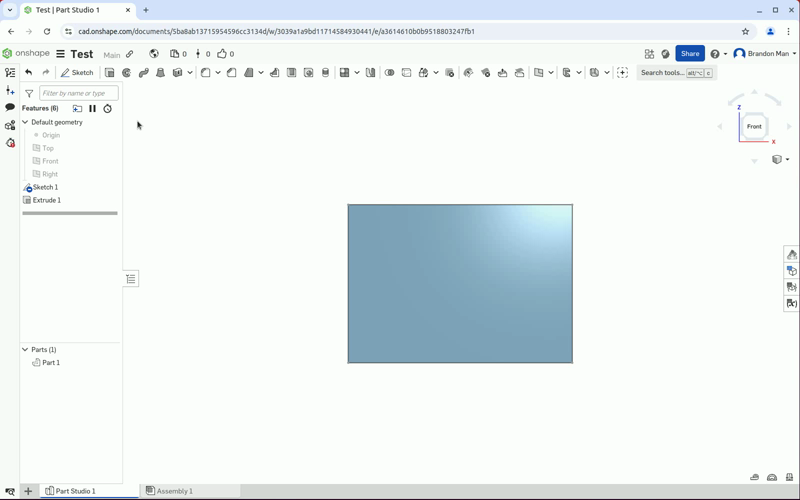
key(shift+h)
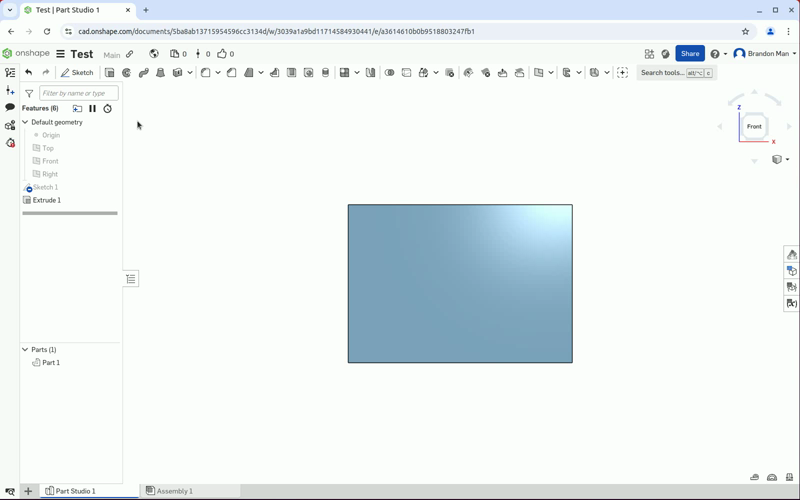
mouse_move(73, 189)
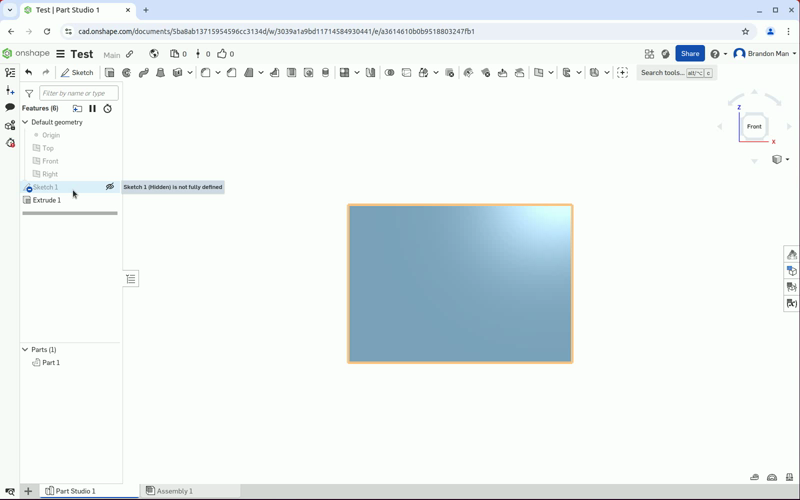
click(73, 189)
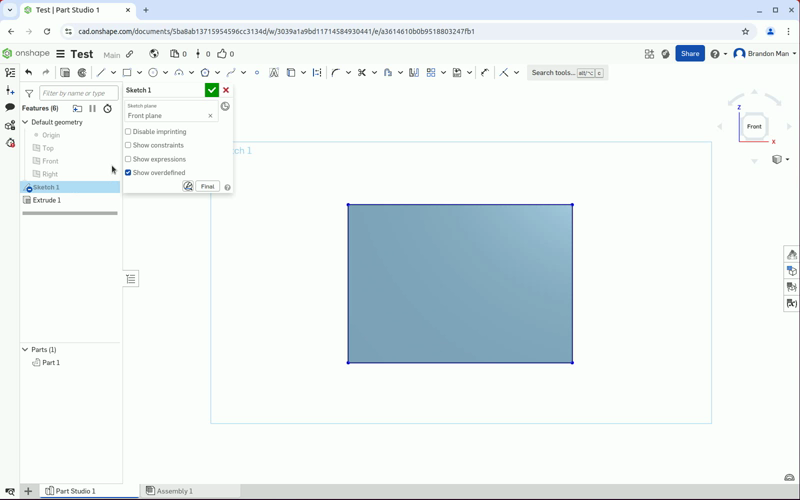
mouse_move(229, 92)
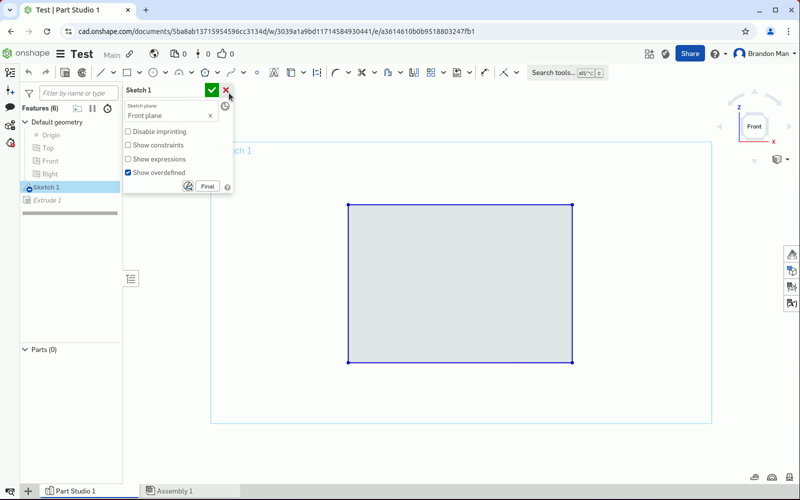
click(229, 92)
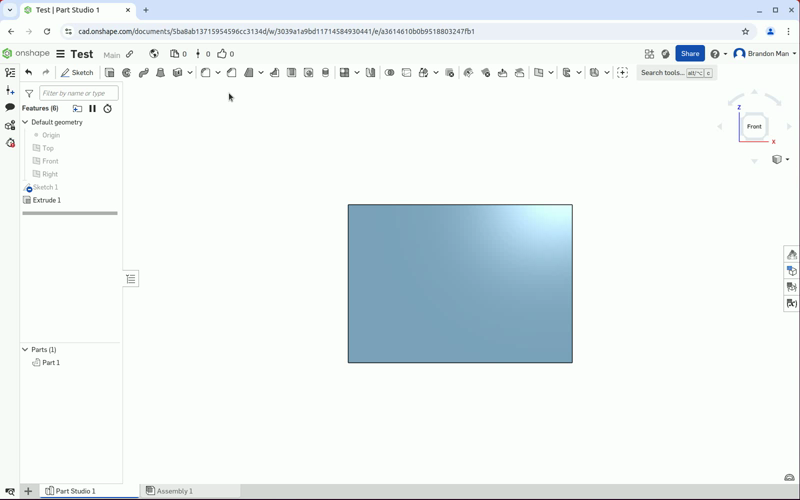
mouse_move(73, 352)
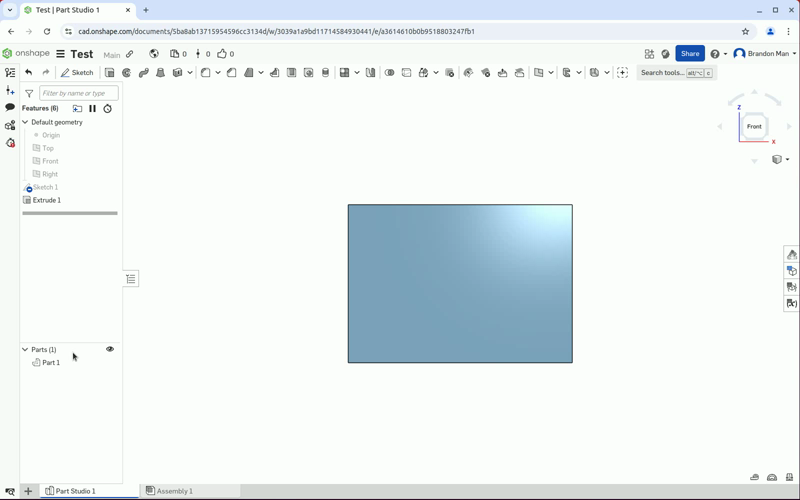
key(y)
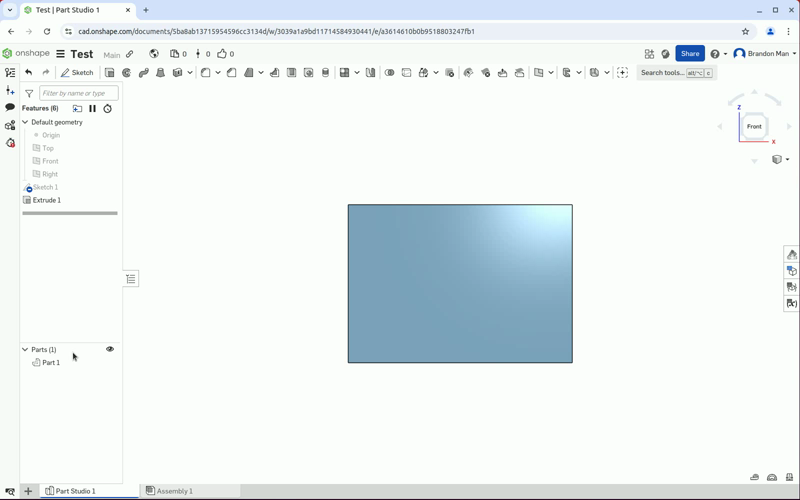
key(shift+p)
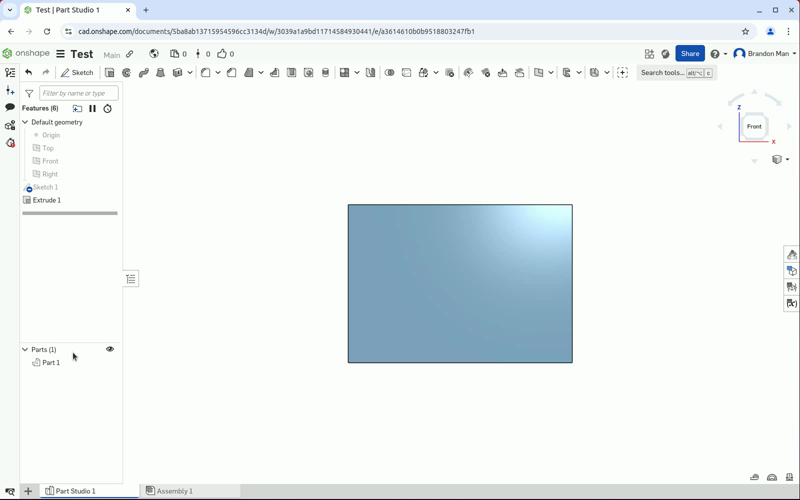
key(space)
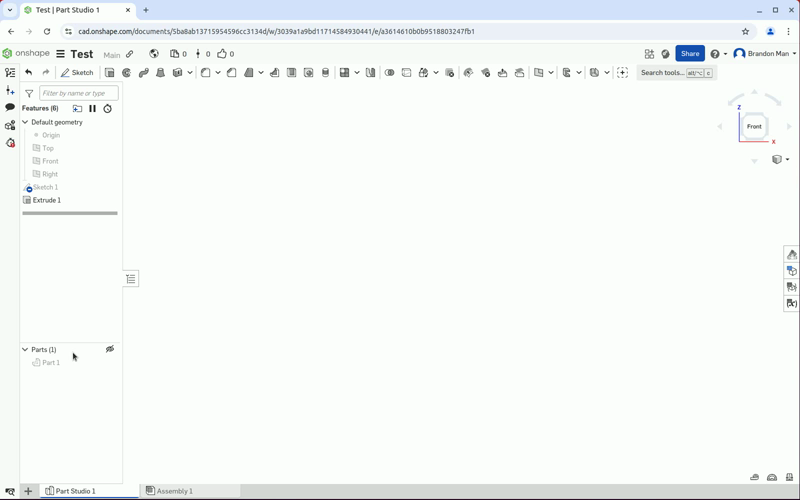
key_down(shift)
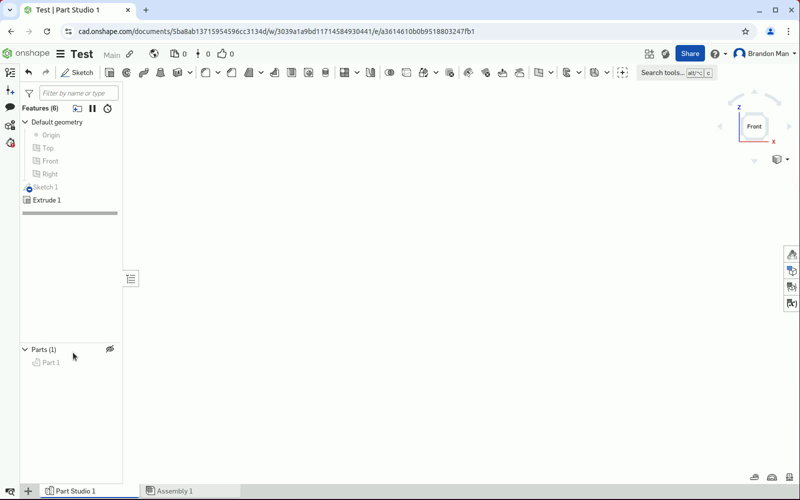
key(down)
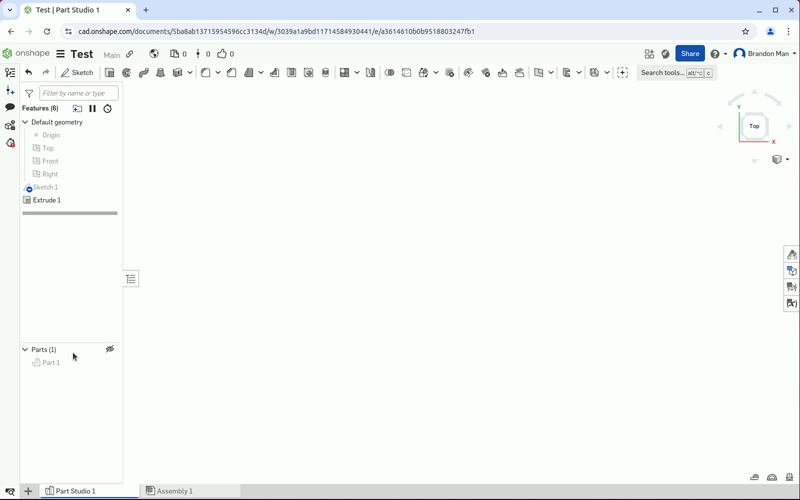
key_up(shift)
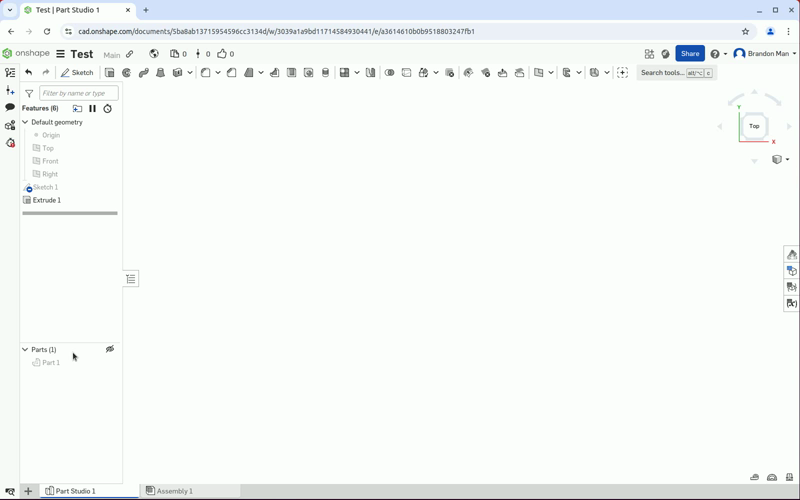
mouse_move(73, 352)
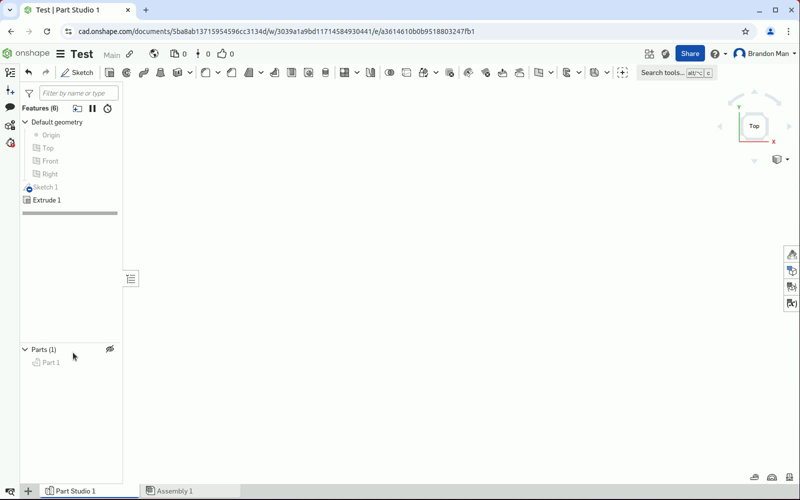
key(shift+y)
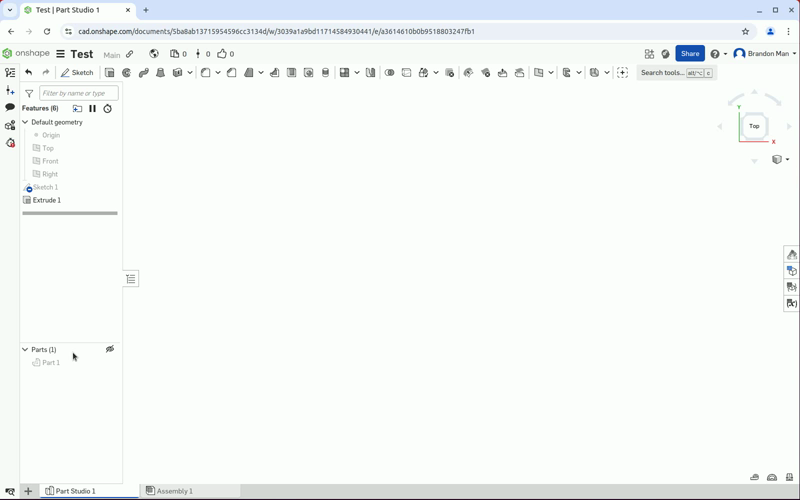
key(shift+s)
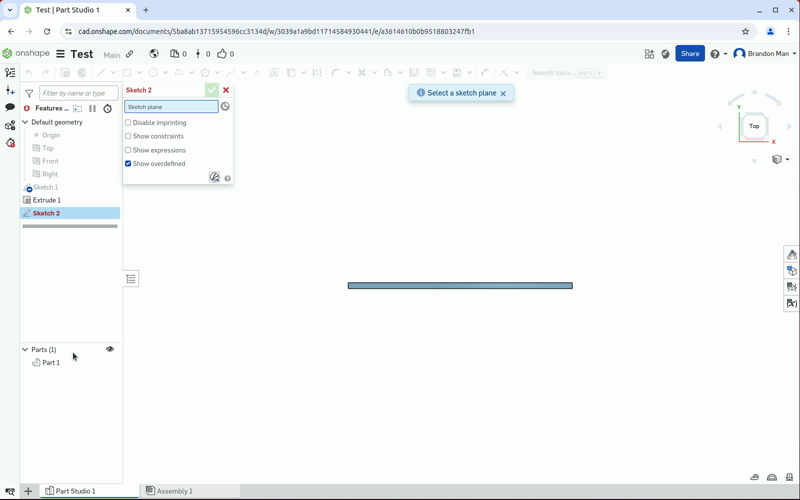
mouse_move(73, 150)
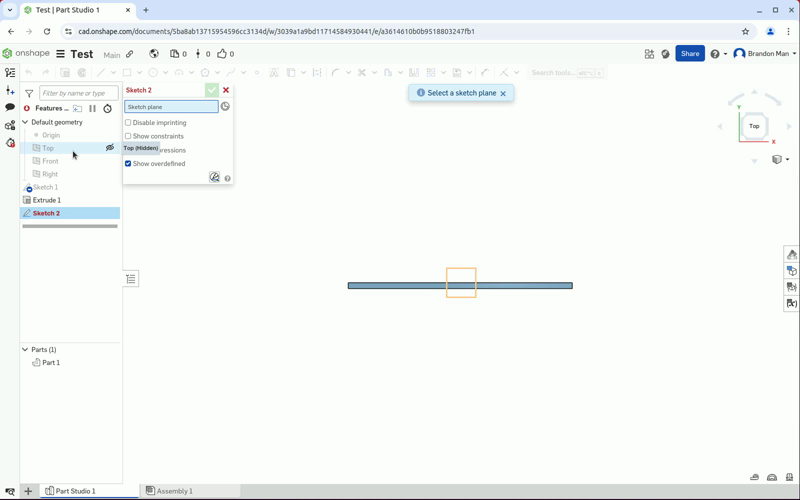
click(73, 150)
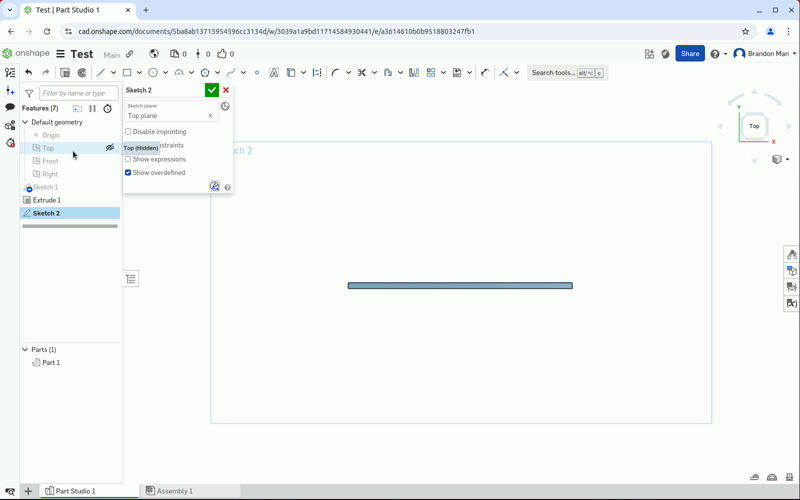
mouse_move(73, 352)
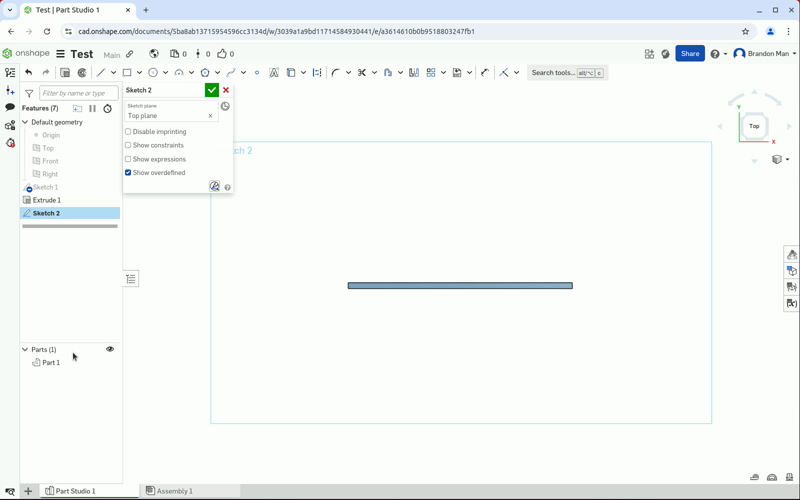
key(y)
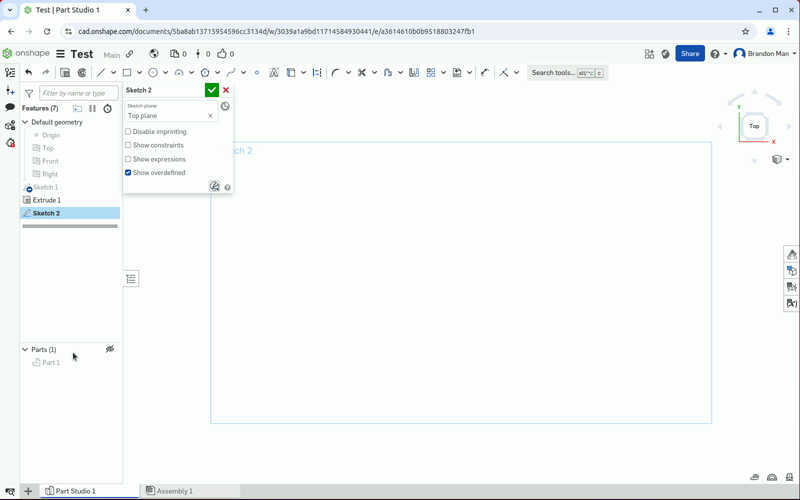
key(l)
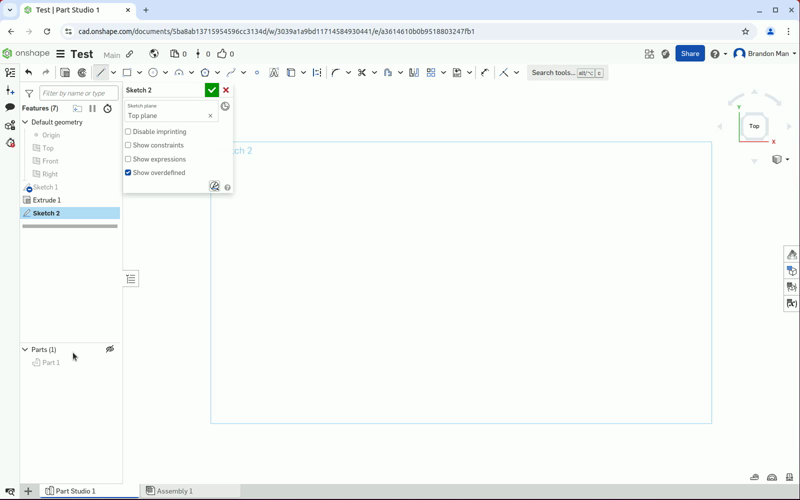
key_down(shift)
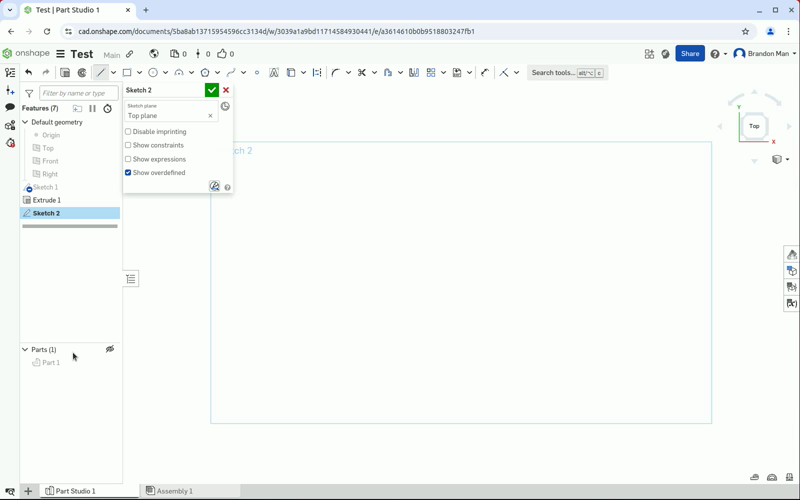
mouse_move(348, 362)
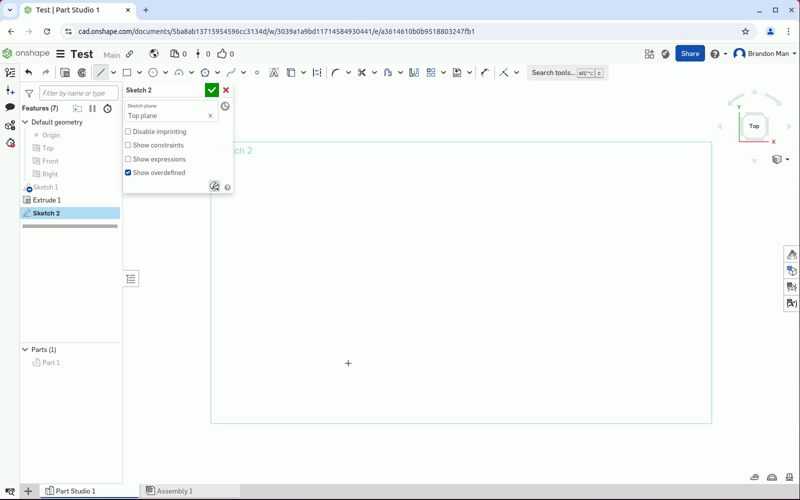
click(348, 362)
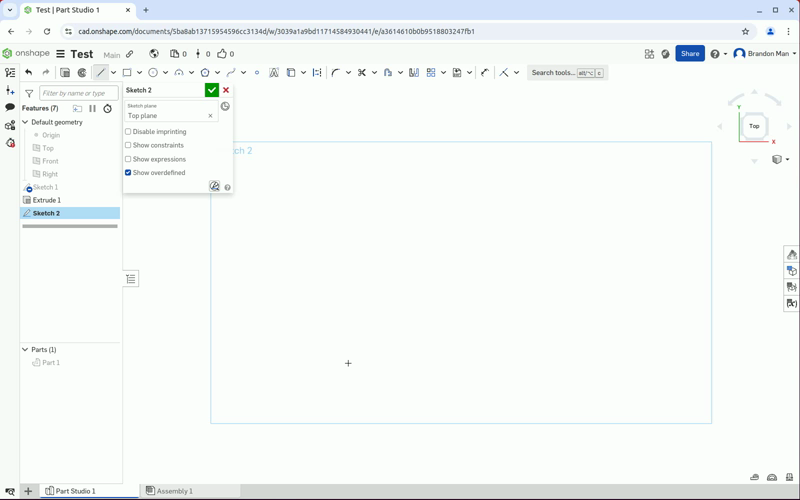
key_up(shift)
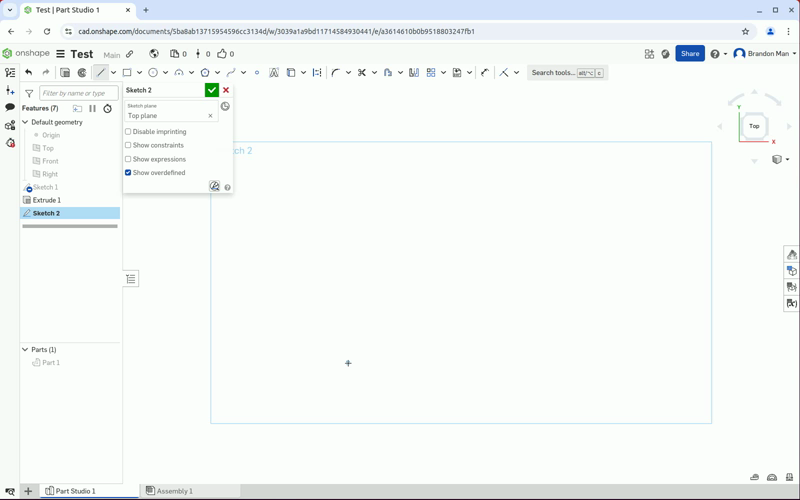
key_down(shift)
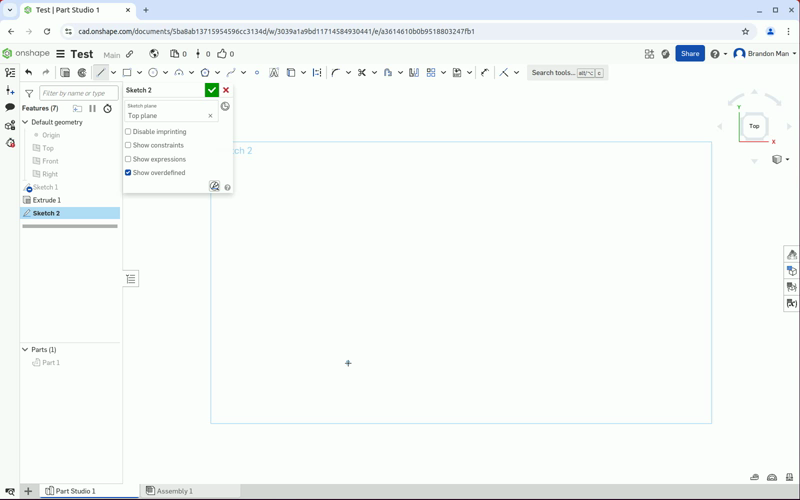
mouse_move(572, 362)
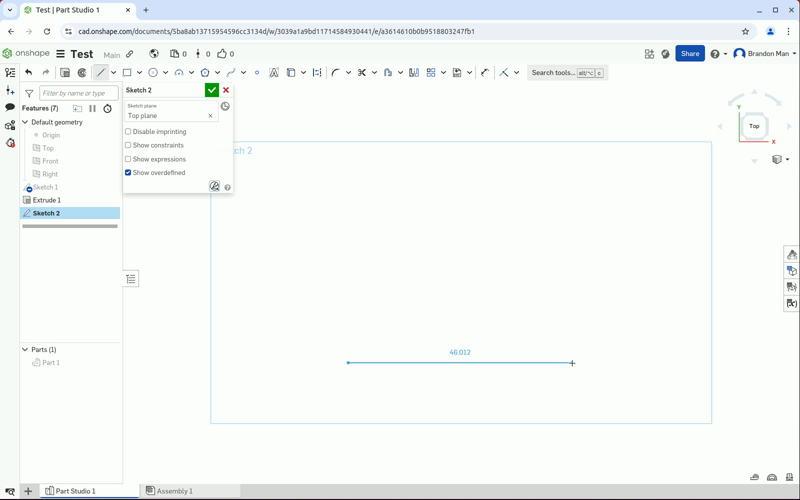
click(572, 362)
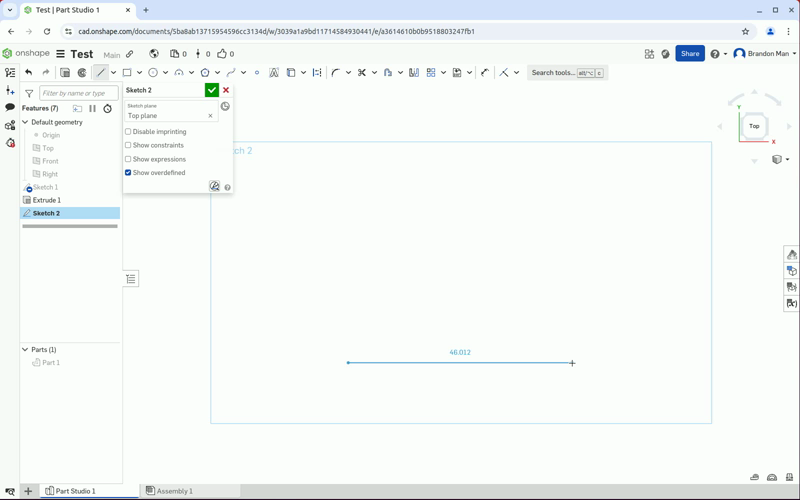
key_up(shift)
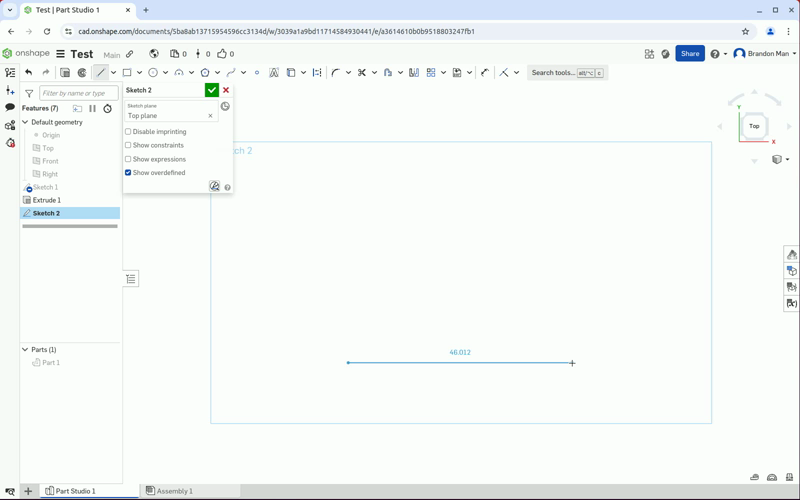
key_down(shift)
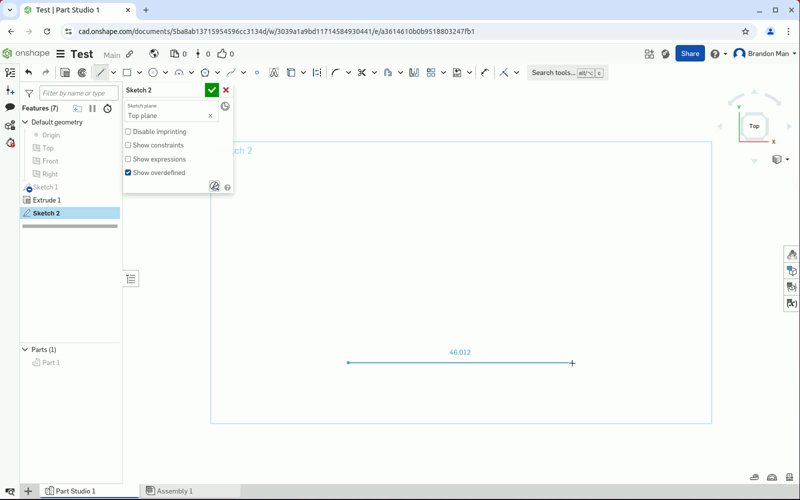
mouse_move(572, 204)
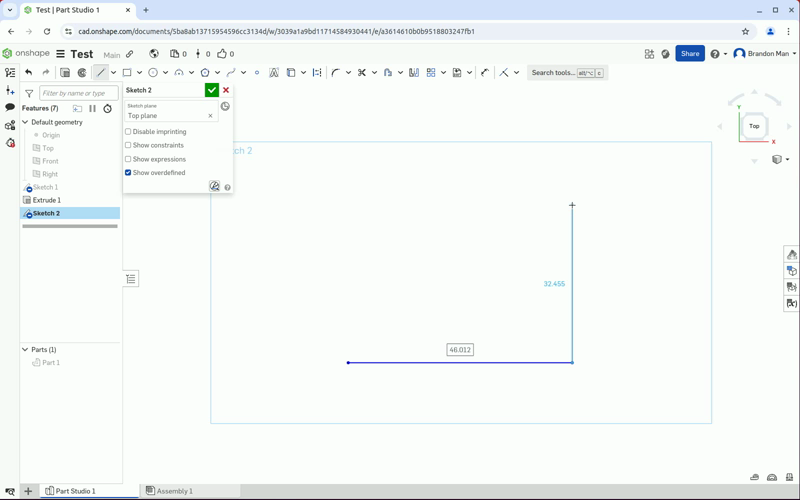
click(572, 204)
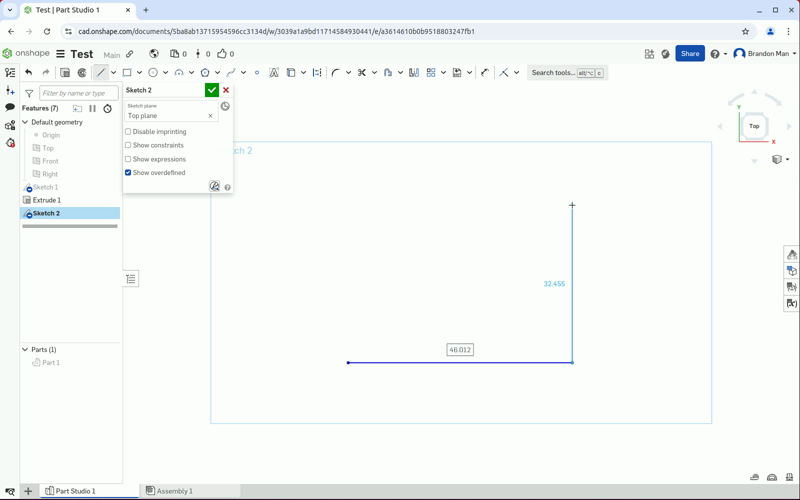
key_up(shift)
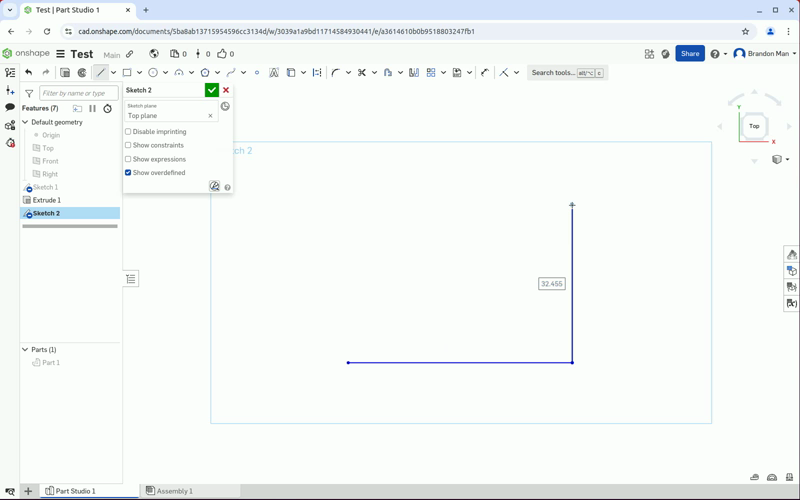
key_down(shift)
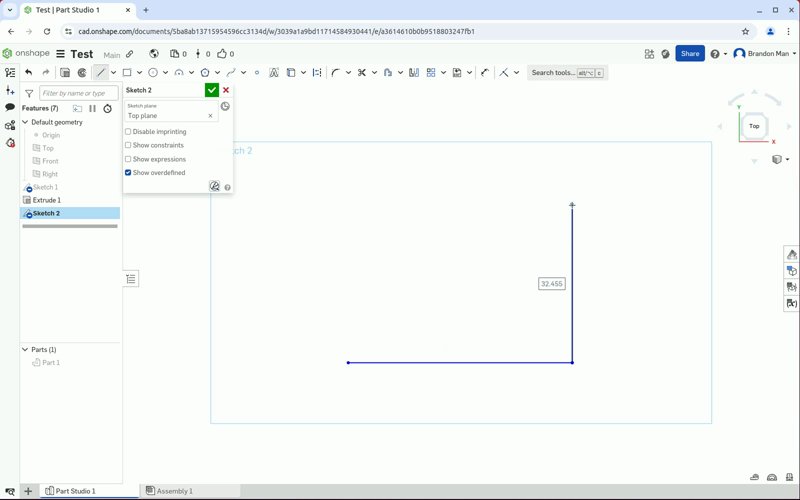
mouse_move(348, 204)
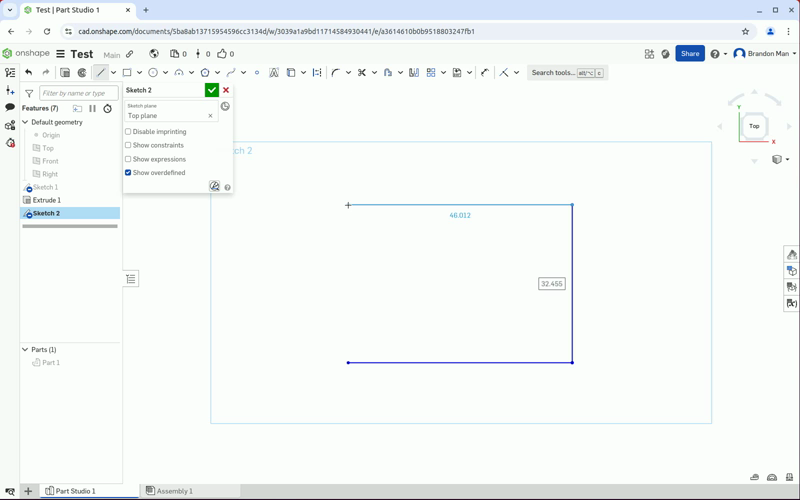
click(348, 204)
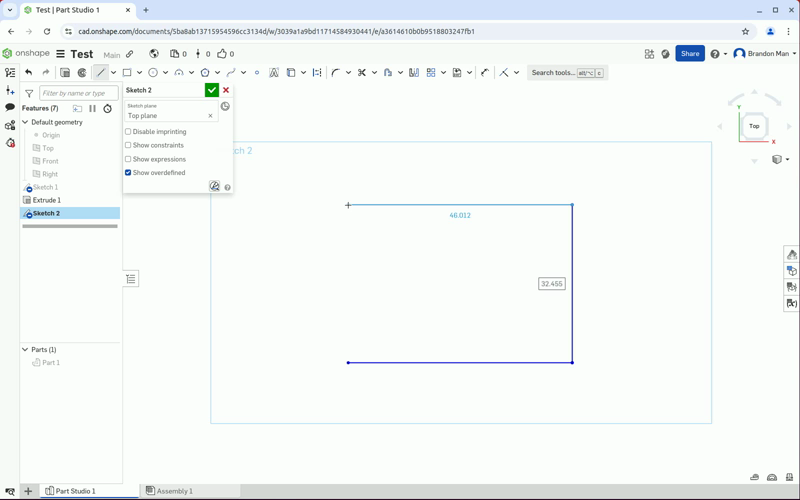
key_up(shift)
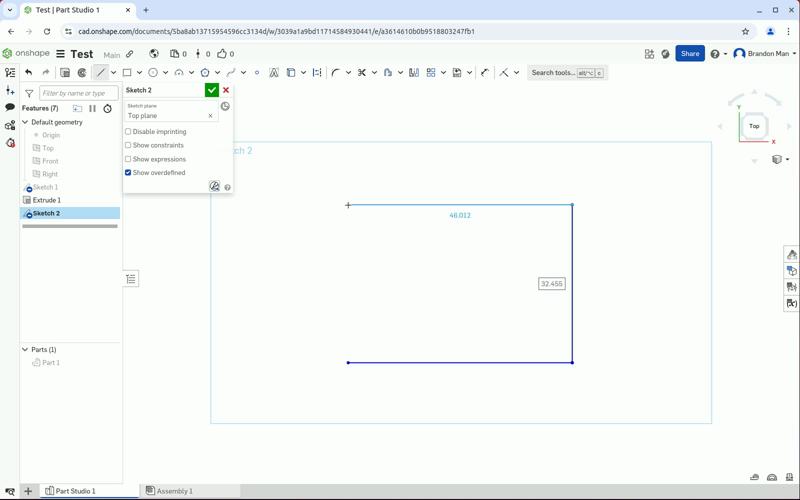
key_down(shift)
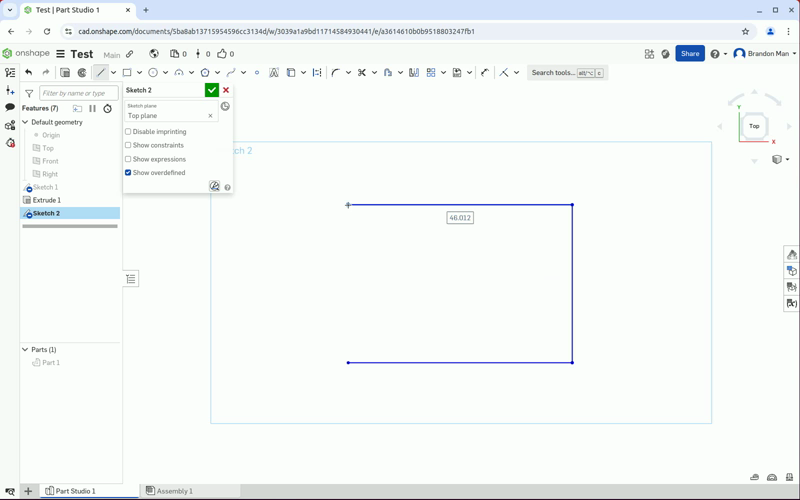
mouse_move(348, 362)
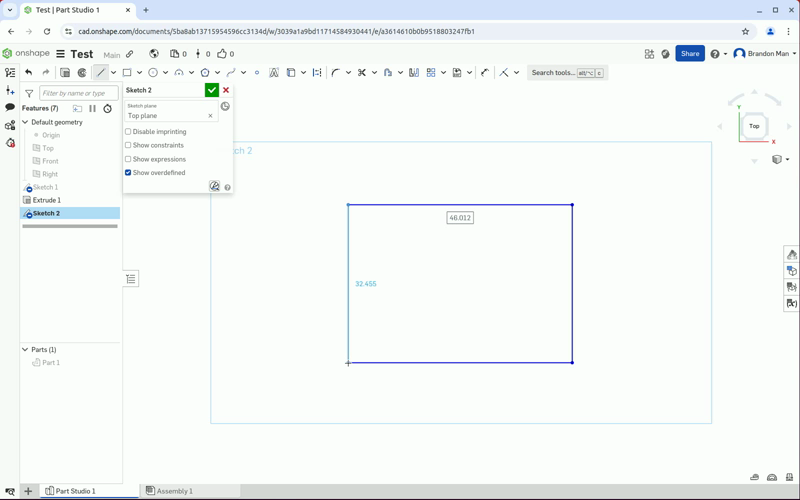
key_up(shift)
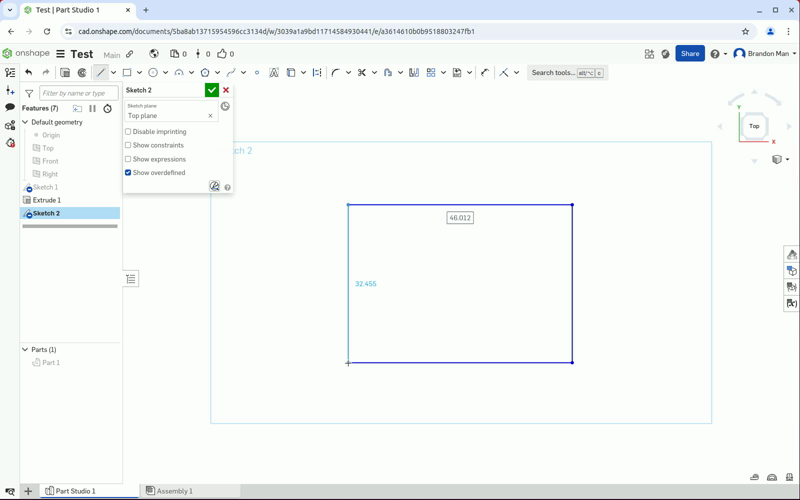
click(348, 362)
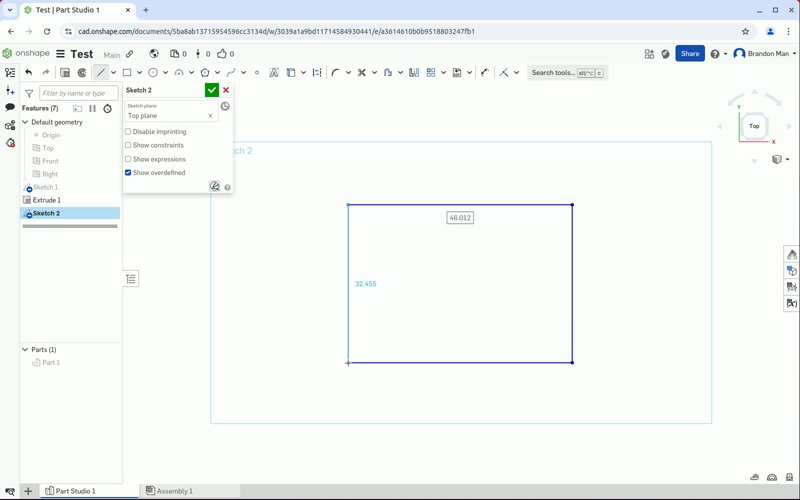
key(esc)
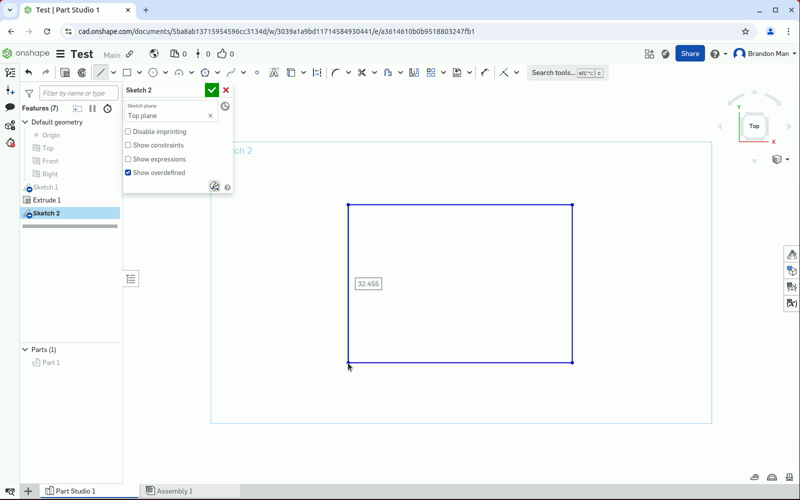
mouse_move(541, 308)
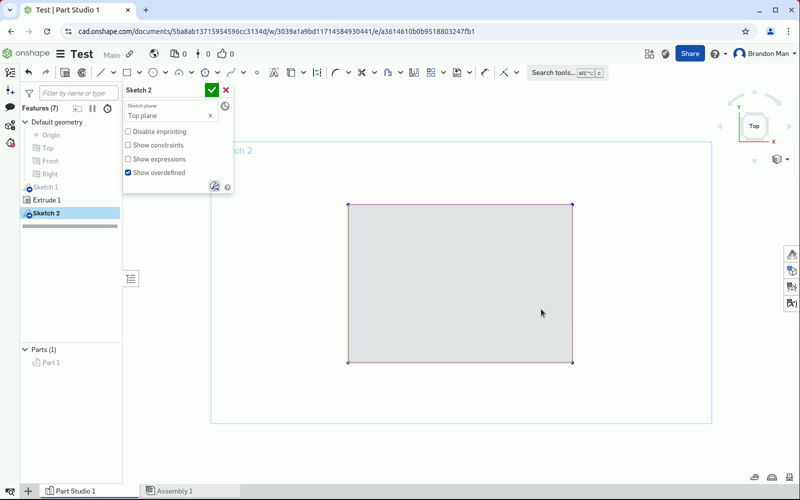
click(541, 308)
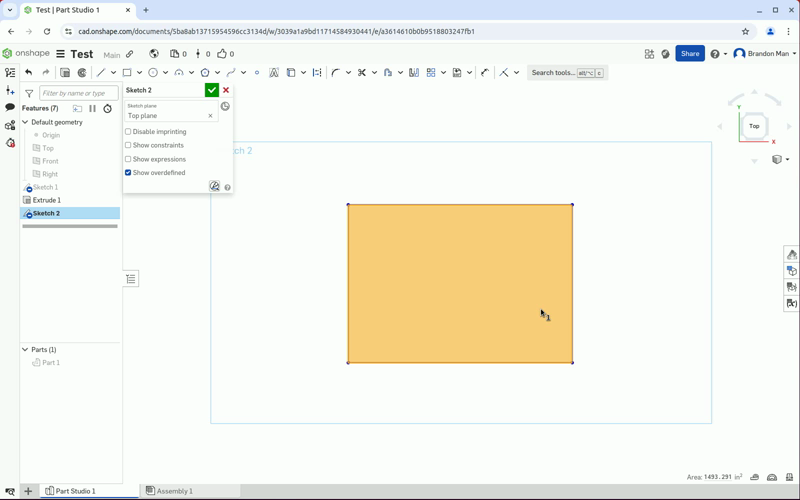
mouse_move(73, 352)
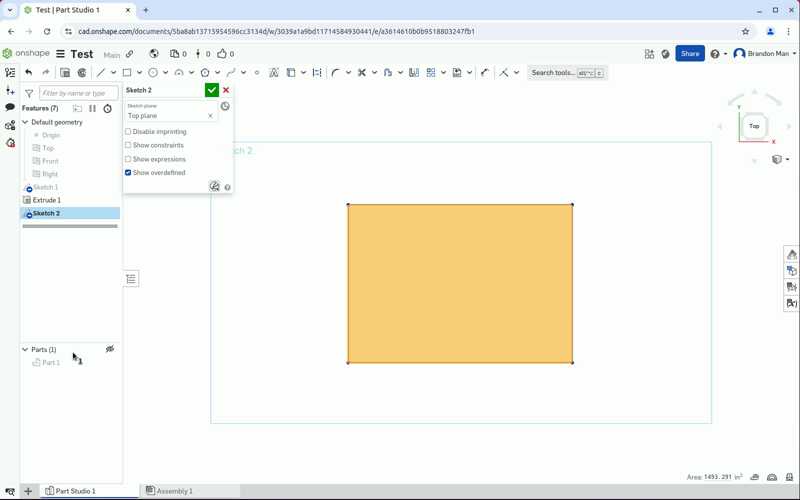
key(shift+y)
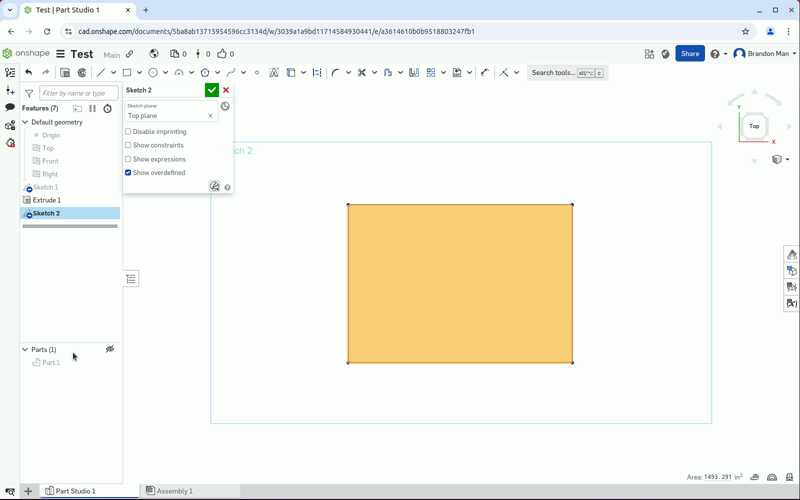
key(shift+e)
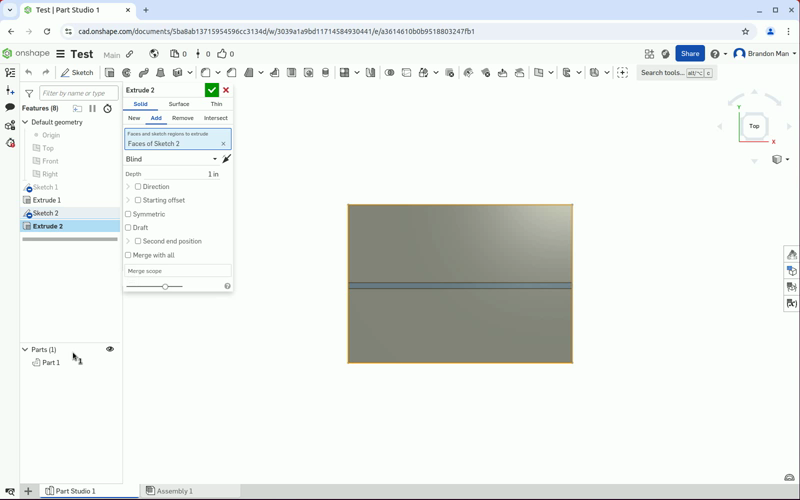
mouse_move(143, 106)
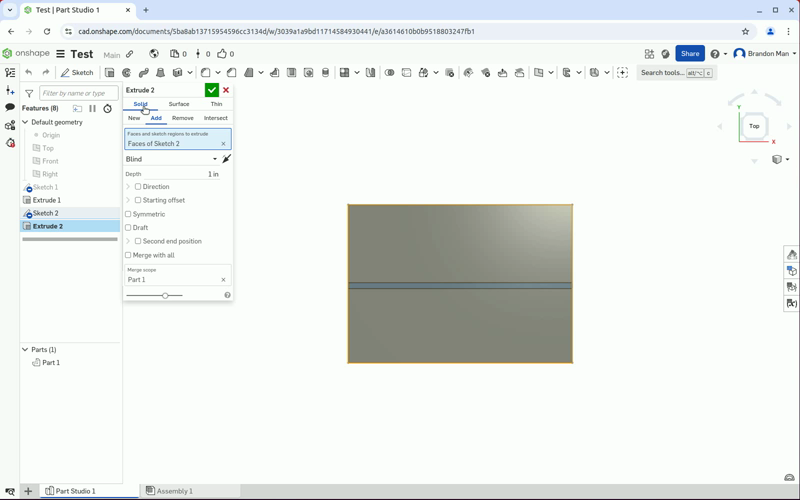
click(143, 106)
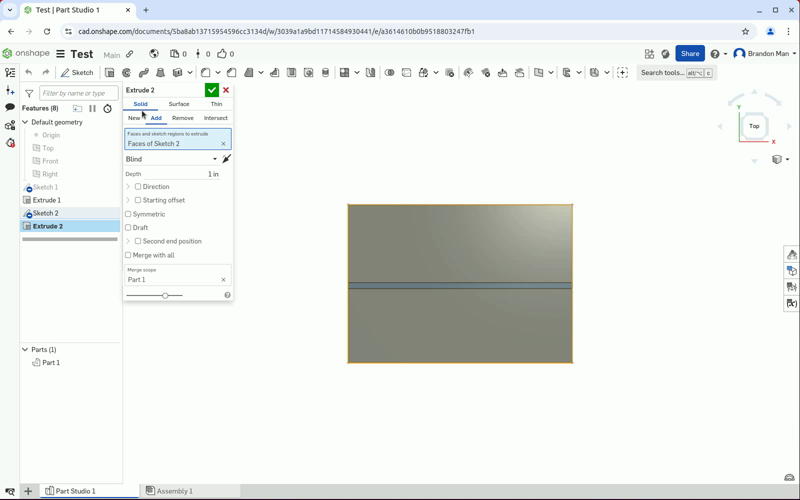
mouse_move(137, 120)
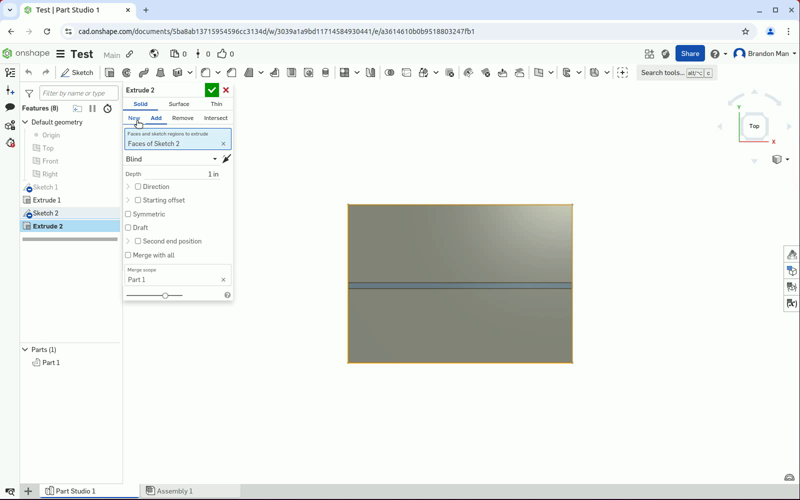
click(137, 120)
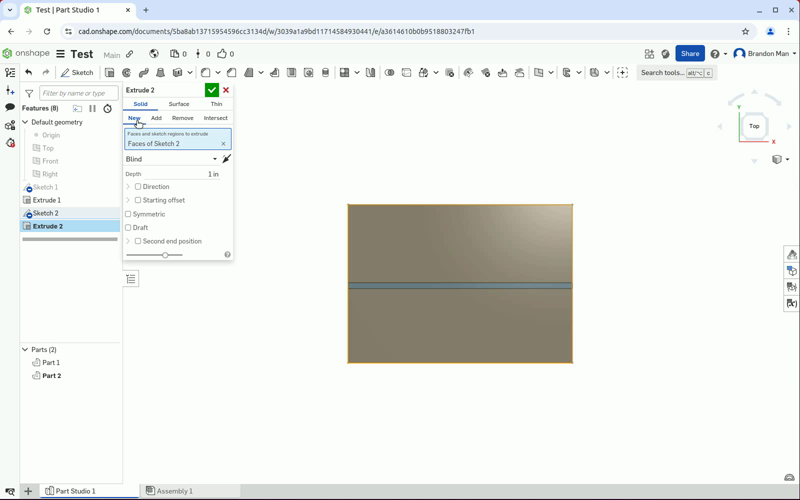
key(tab, 4)
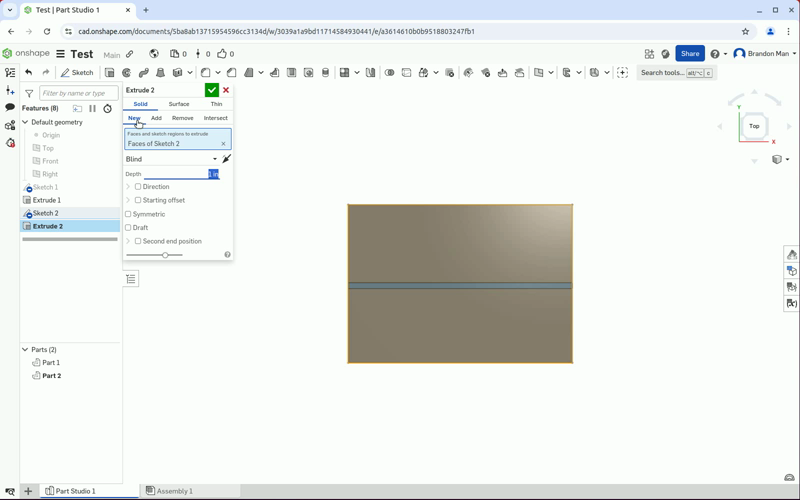
text(1.204)
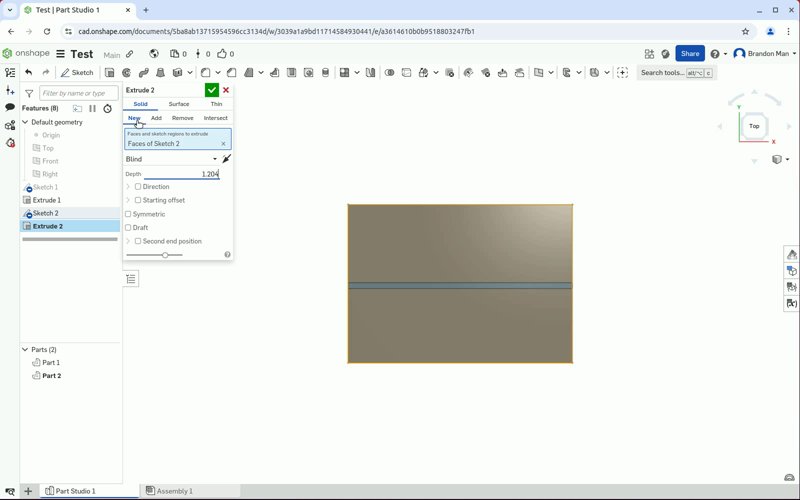
key(enter)
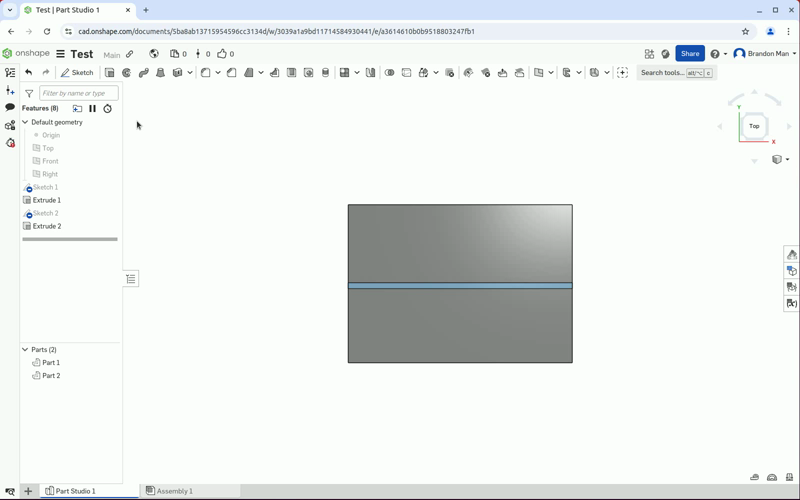
key(shift+h)
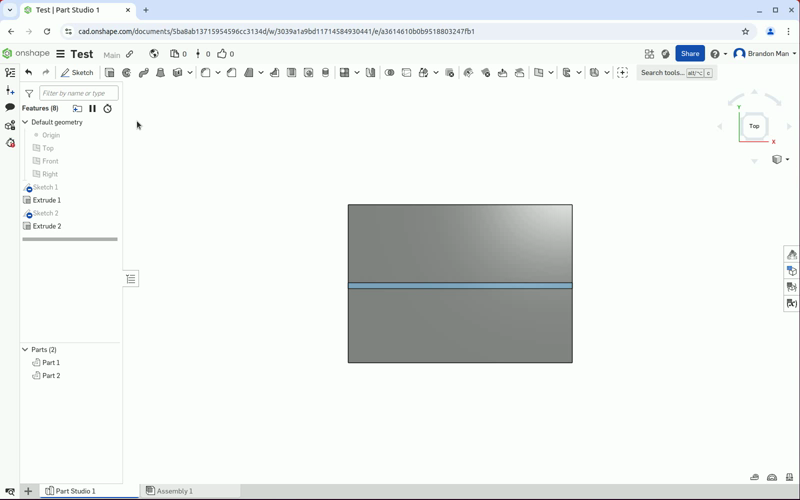
key(shift+h)
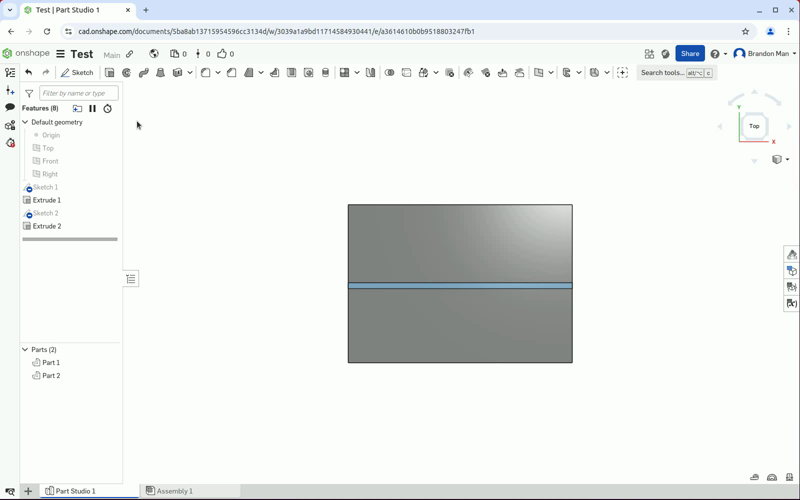
mouse_move(73, 189)
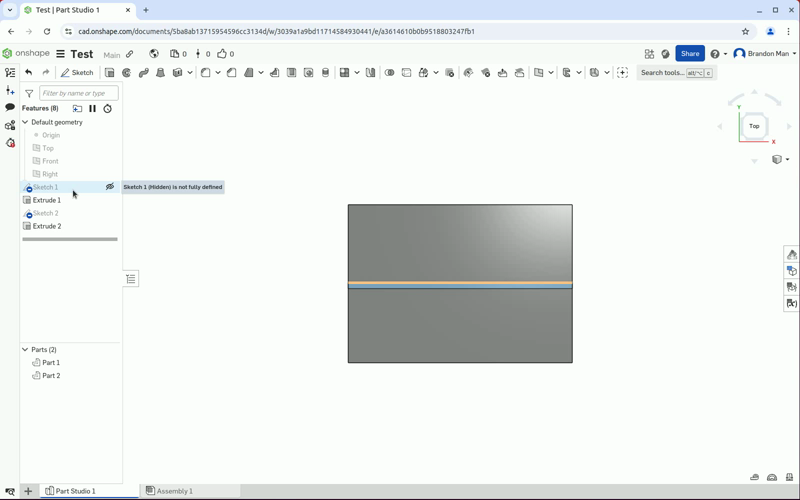
click(73, 189)
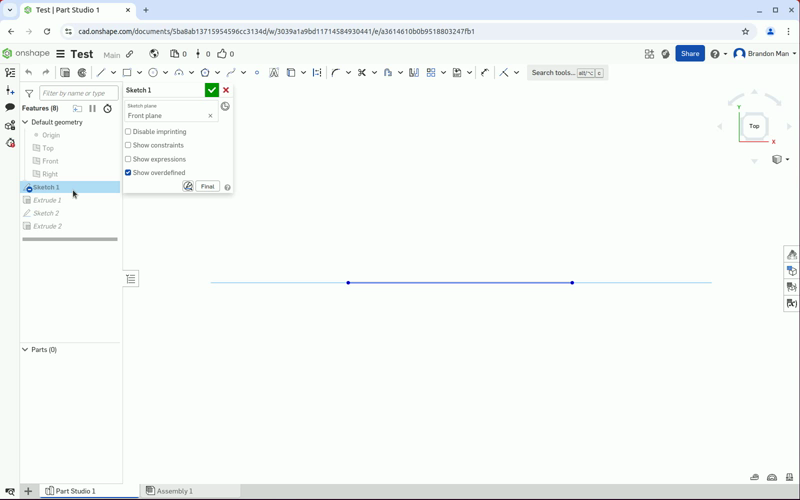
mouse_move(229, 92)
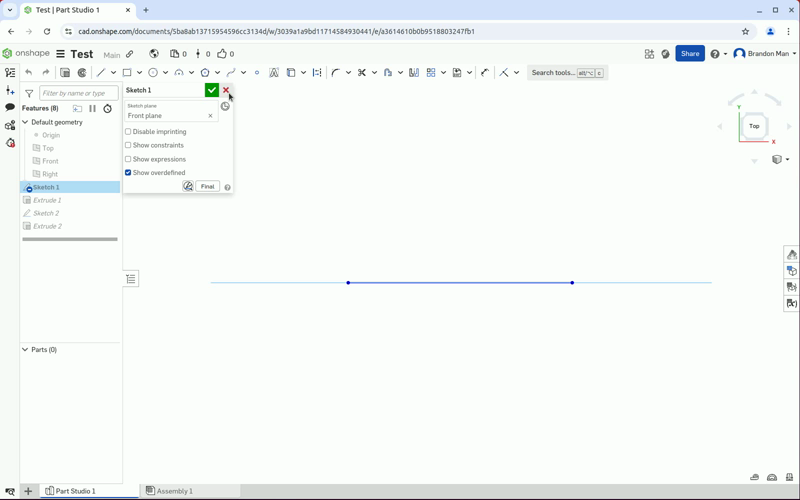
click(229, 92)
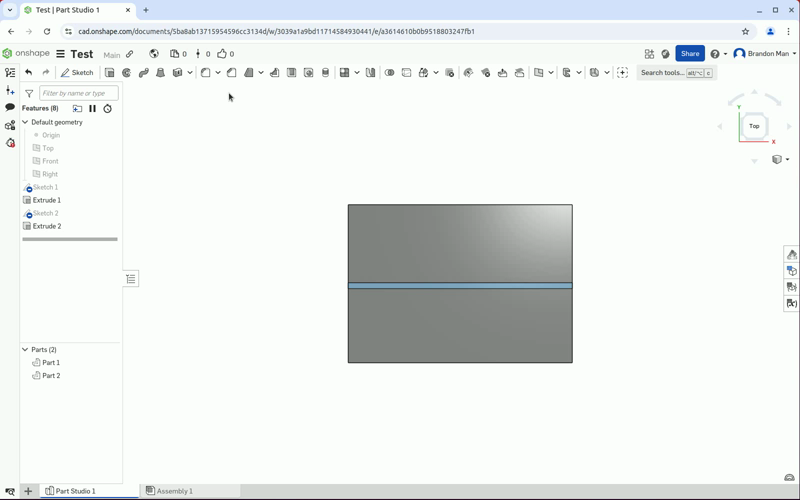
mouse_move(73, 352)
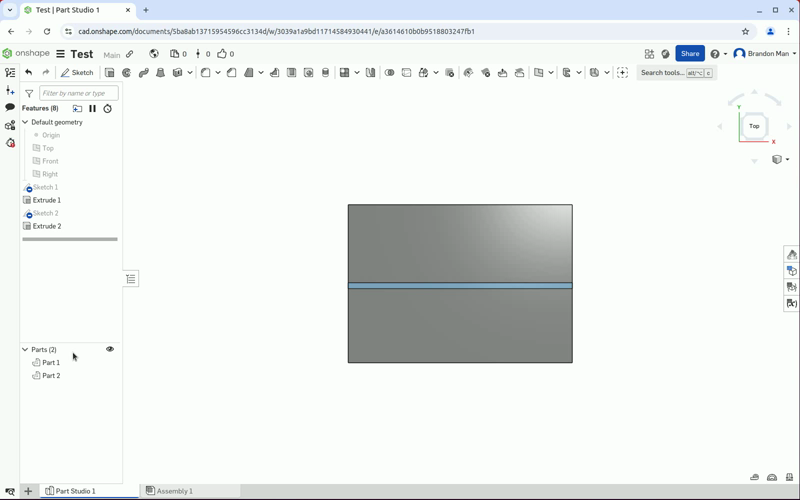
key(y)
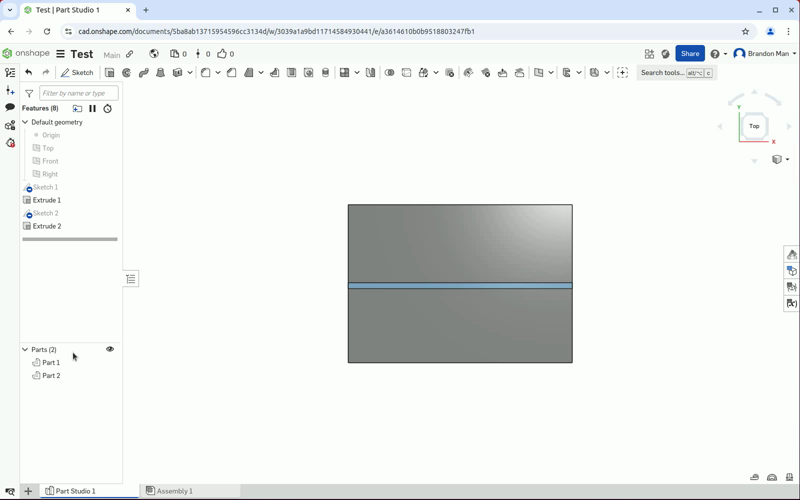
key(shift+p)
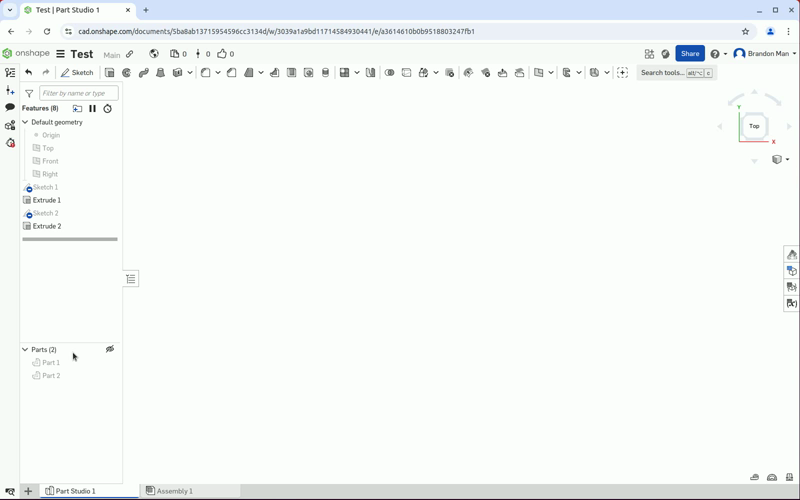
key(space)
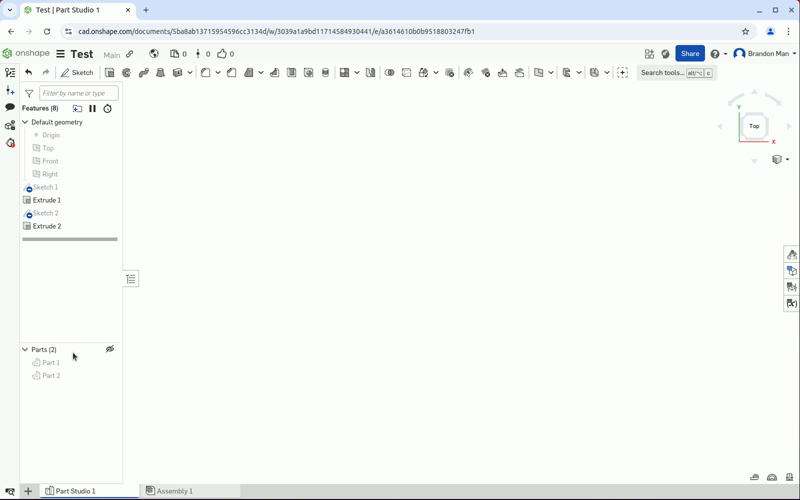
key_down(shift)
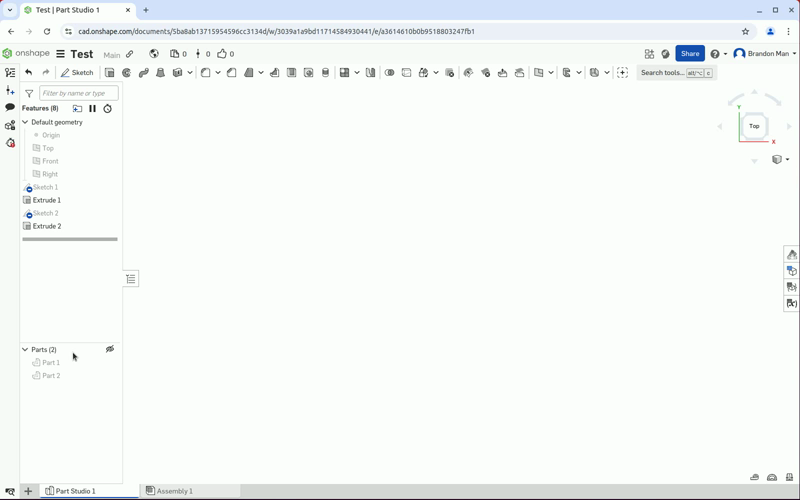
key(up)
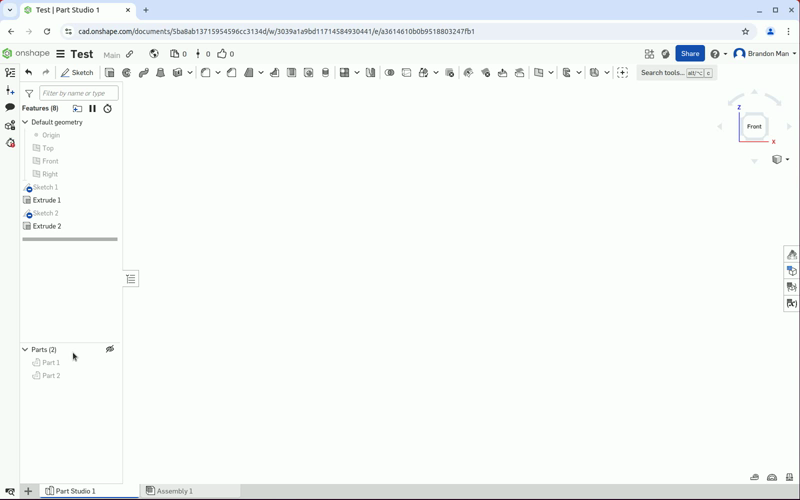
key_up(shift)
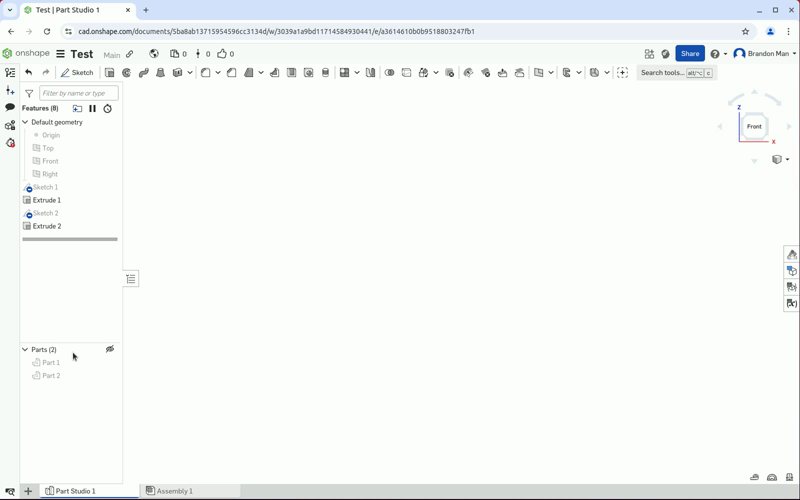
mouse_move(73, 352)
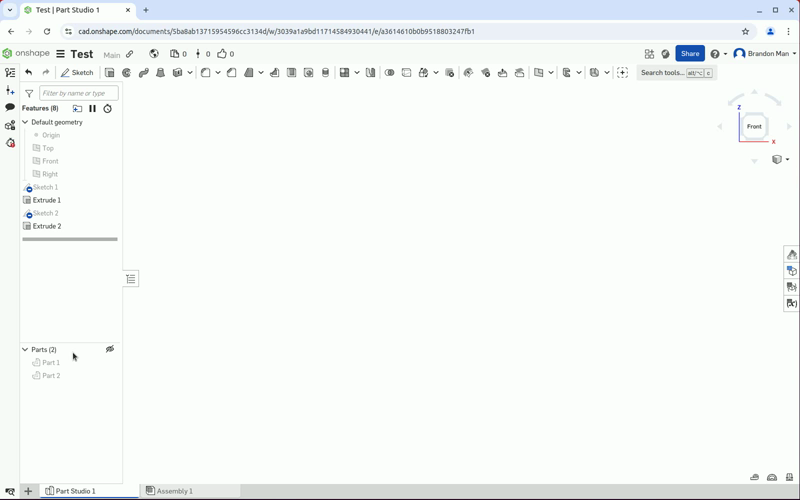
key(shift+y)
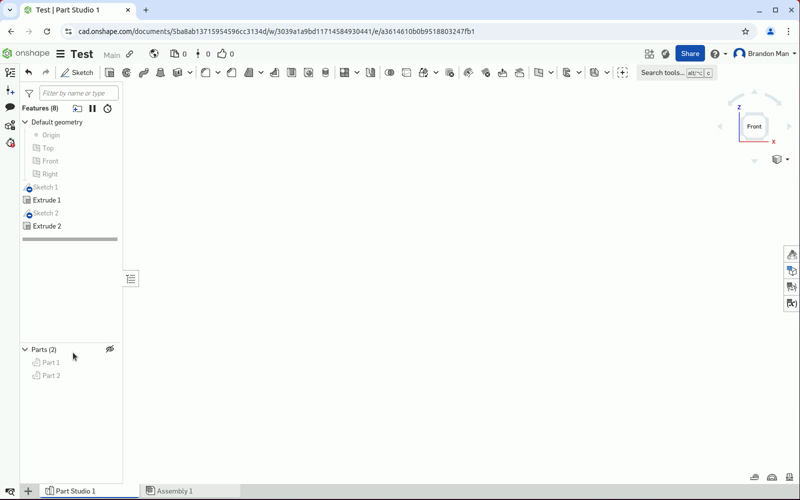
key(shift+s)
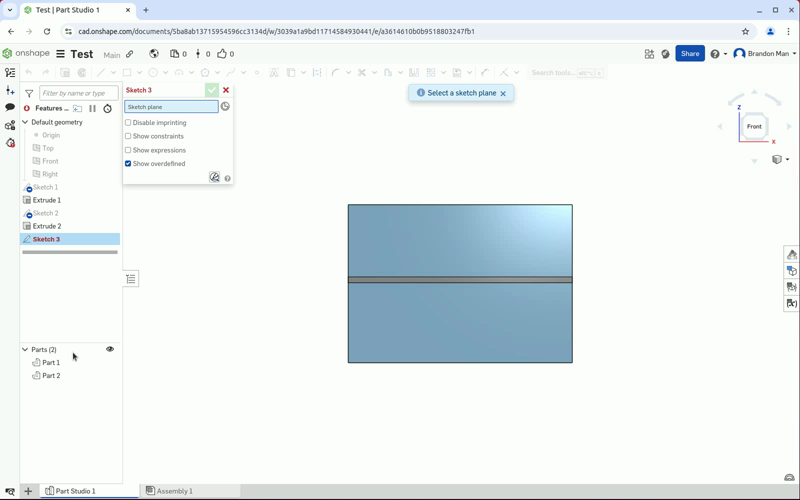
mouse_move(73, 163)
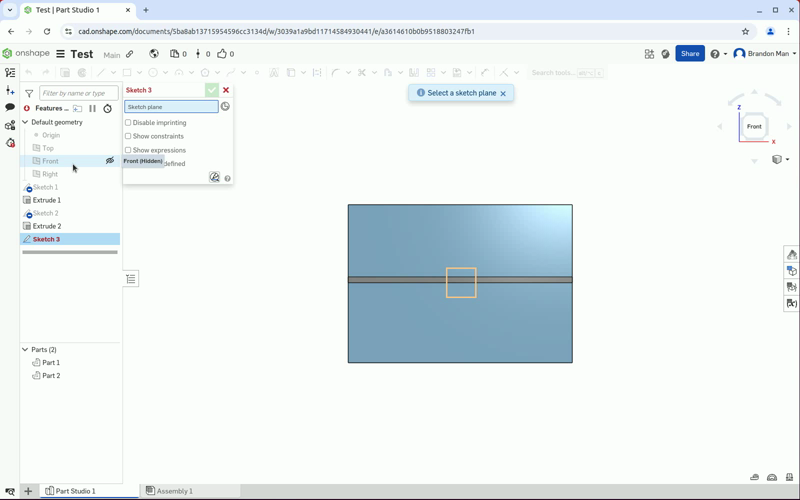
click(73, 163)
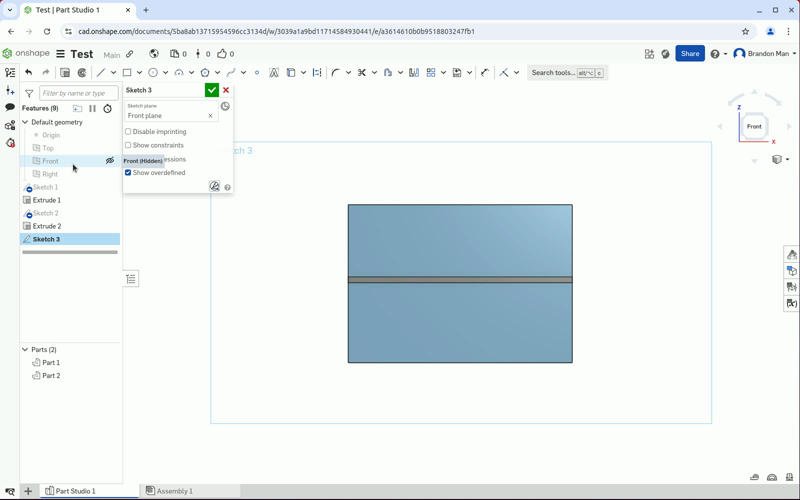
mouse_move(73, 352)
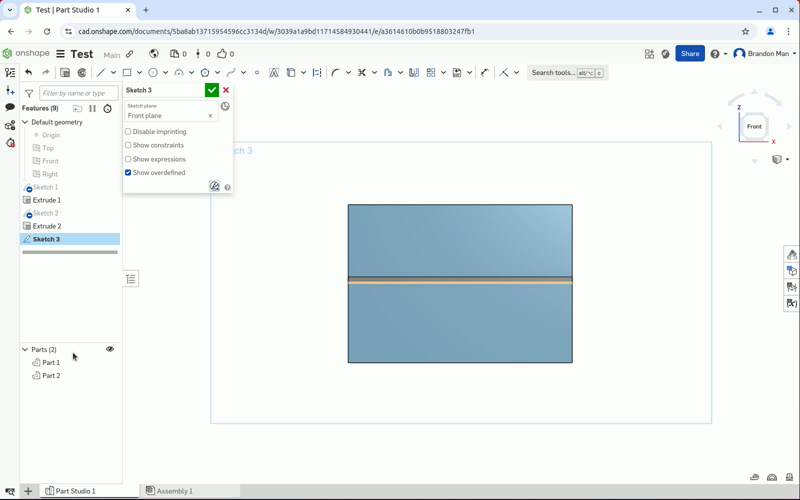
key(y)
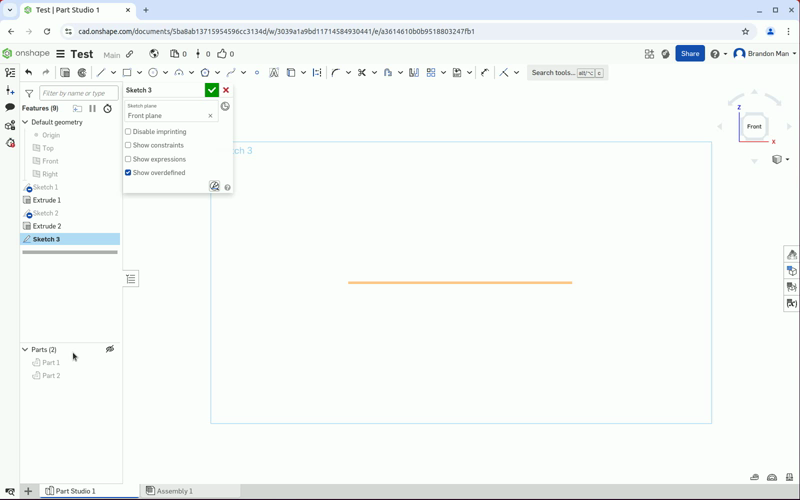
key(l)
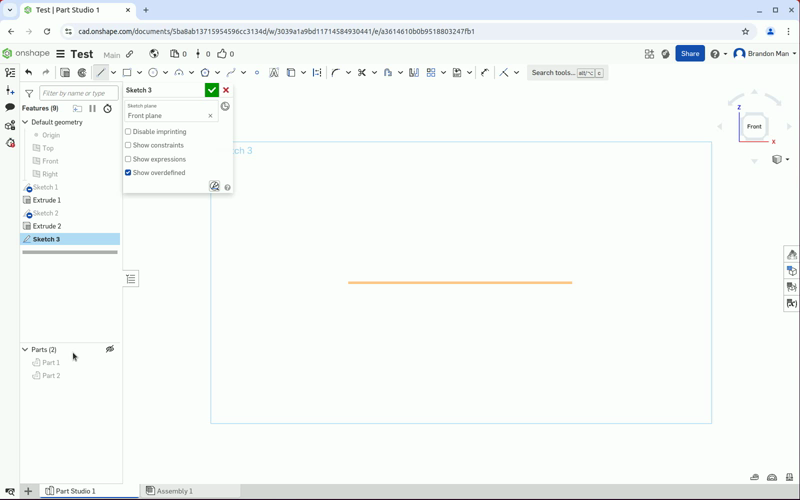
key_down(shift)
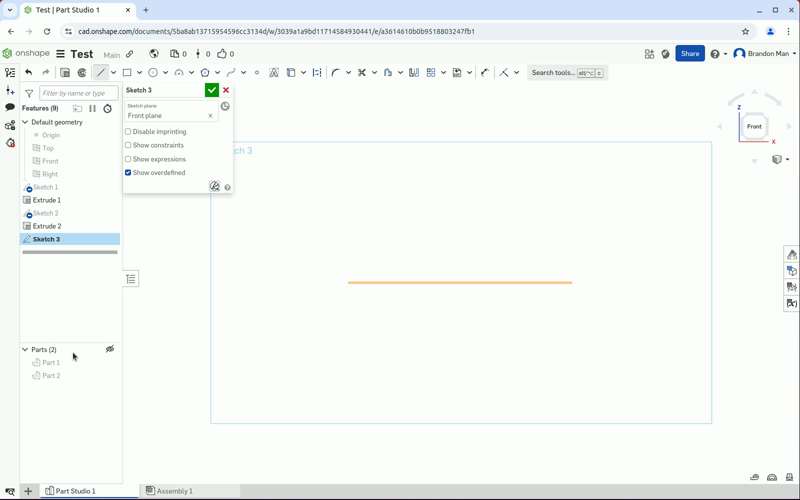
mouse_move(380, 365)
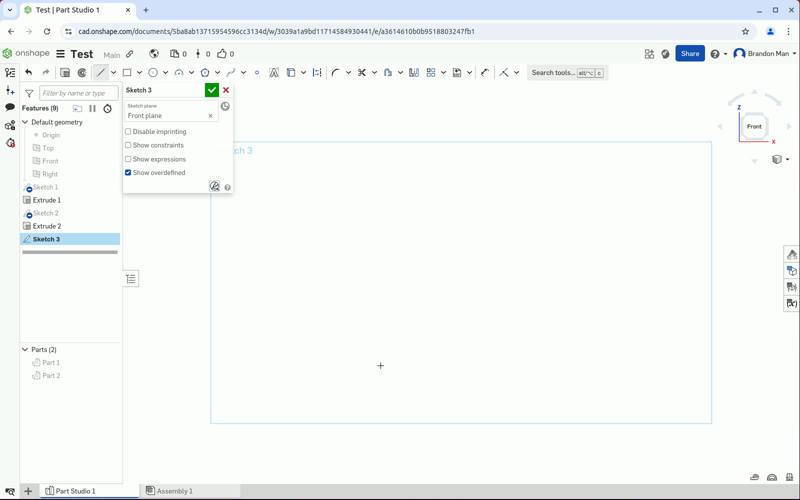
click(380, 365)
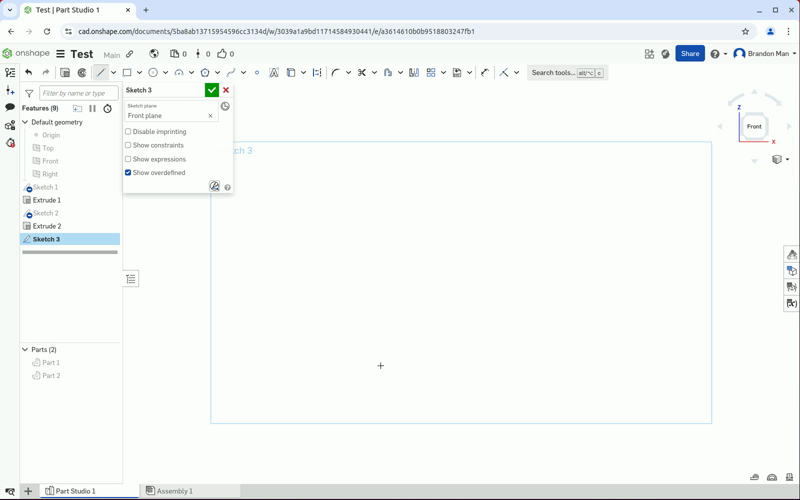
key_up(shift)
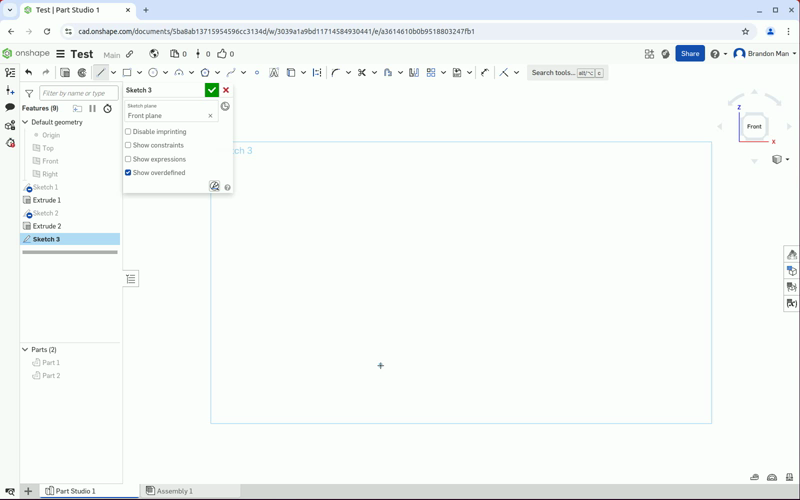
key_down(shift)
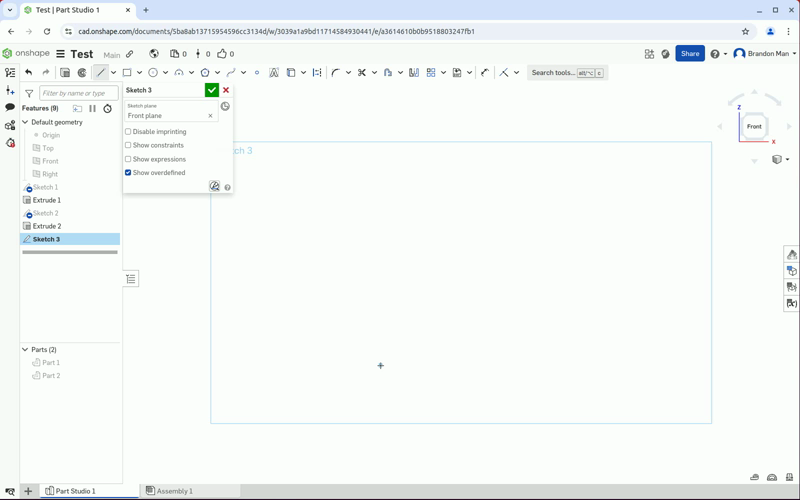
mouse_move(541, 365)
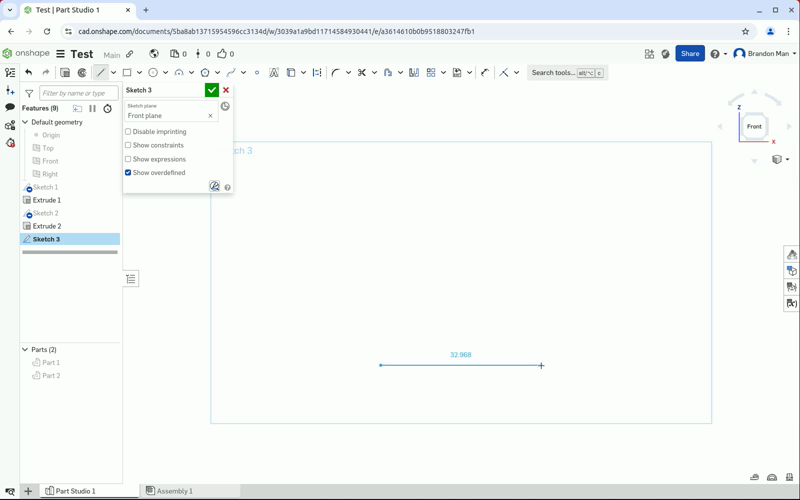
click(541, 365)
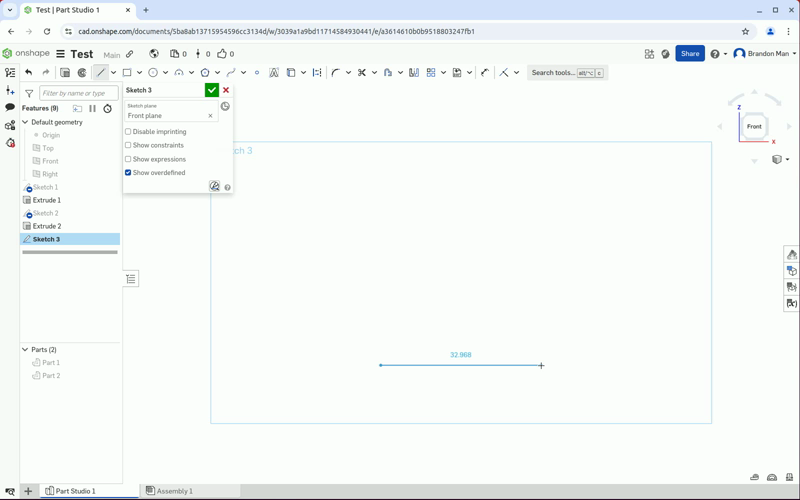
key_up(shift)
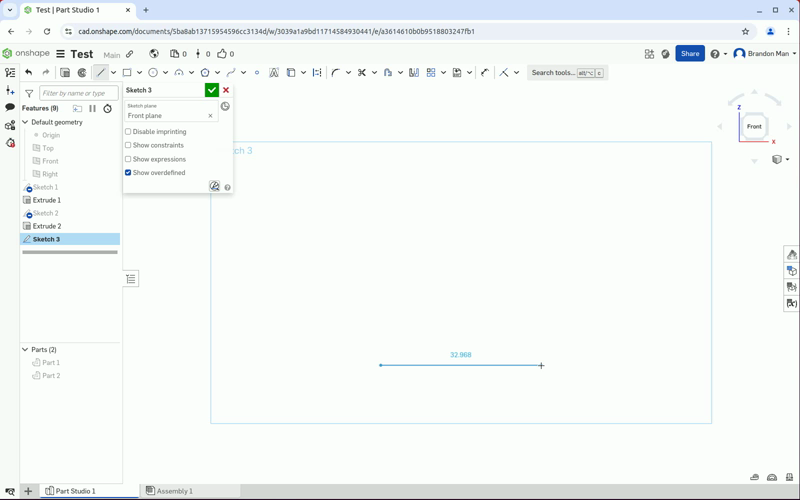
key_down(shift)
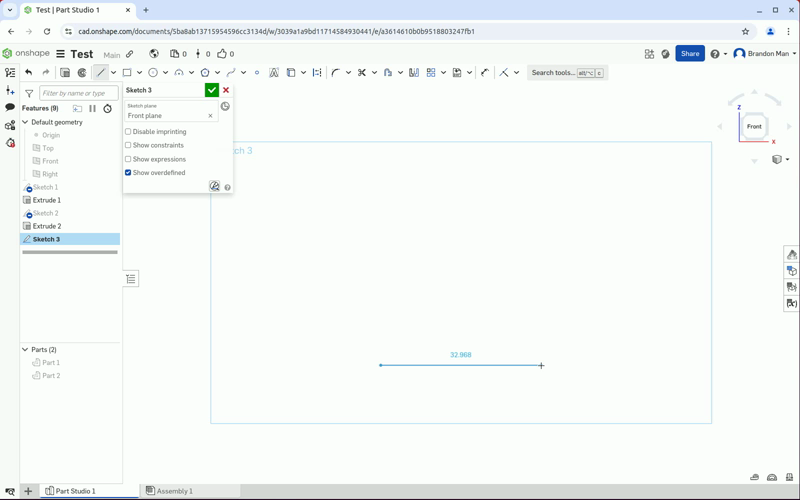
mouse_move(541, 201)
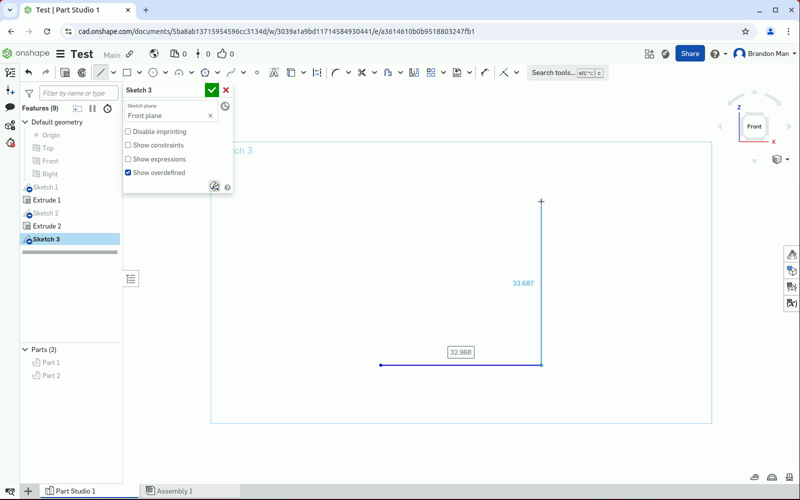
click(541, 201)
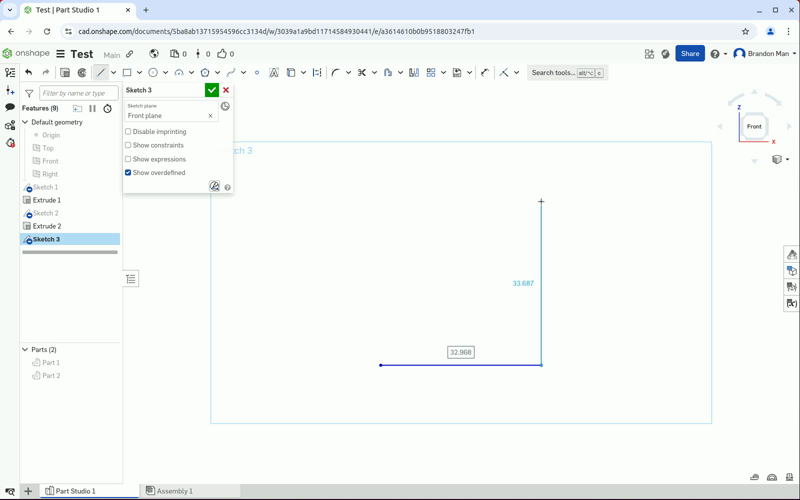
key_up(shift)
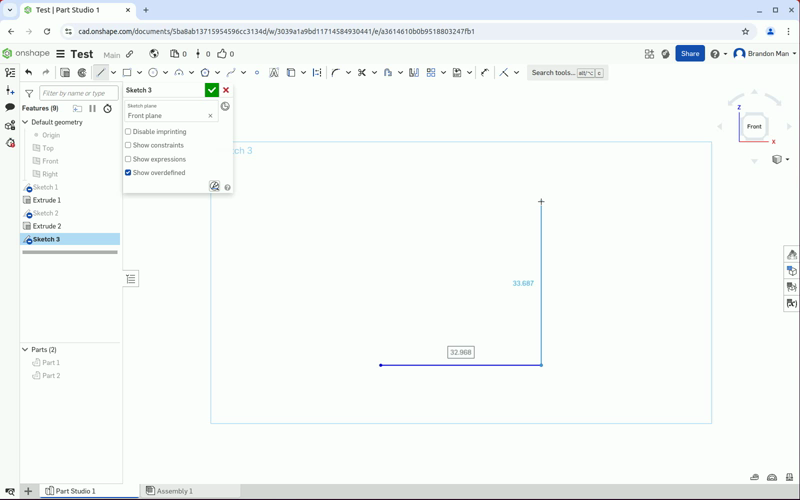
key_down(shift)
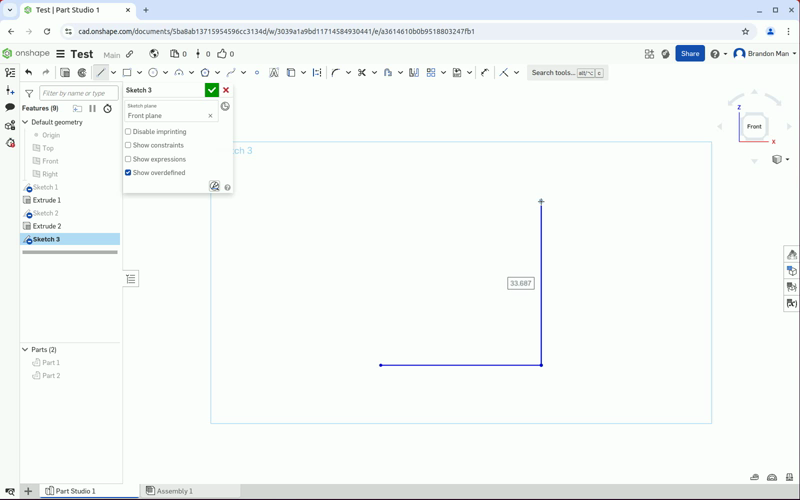
mouse_move(380, 201)
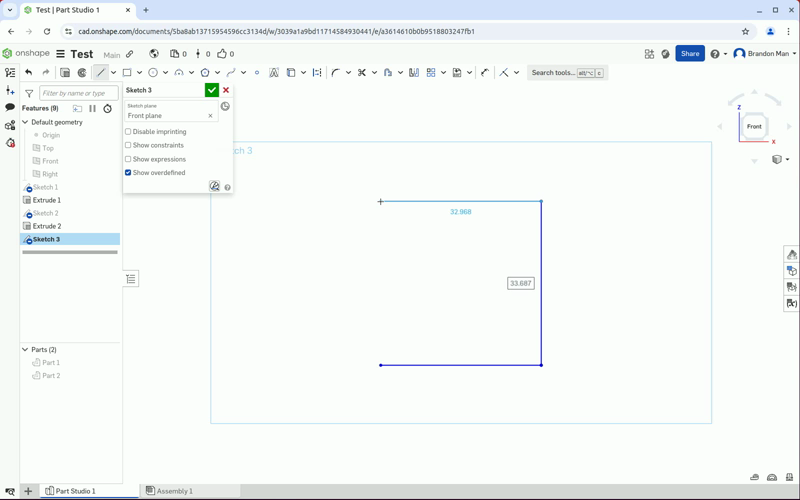
click(380, 201)
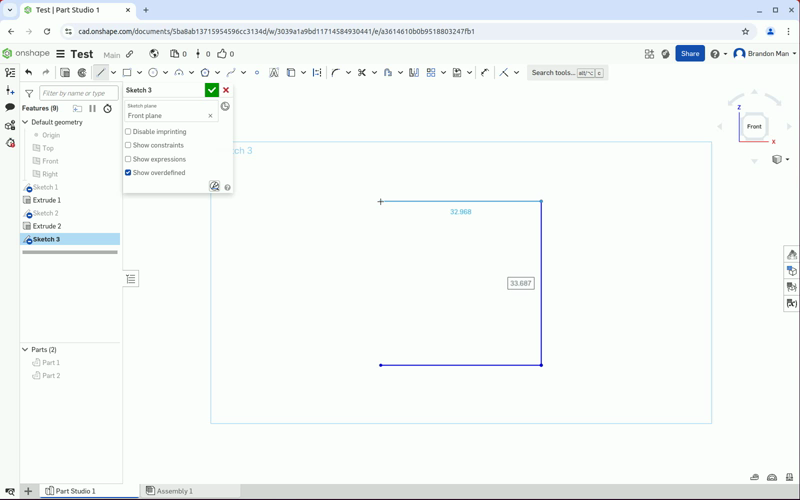
key_up(shift)
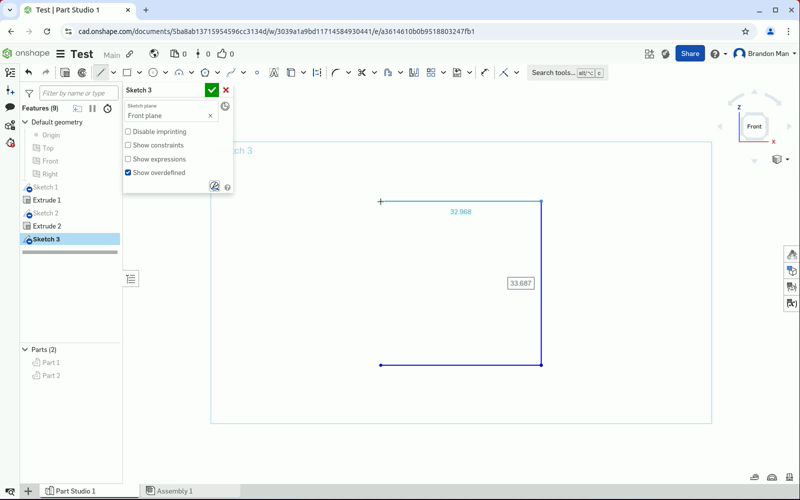
key_down(shift)
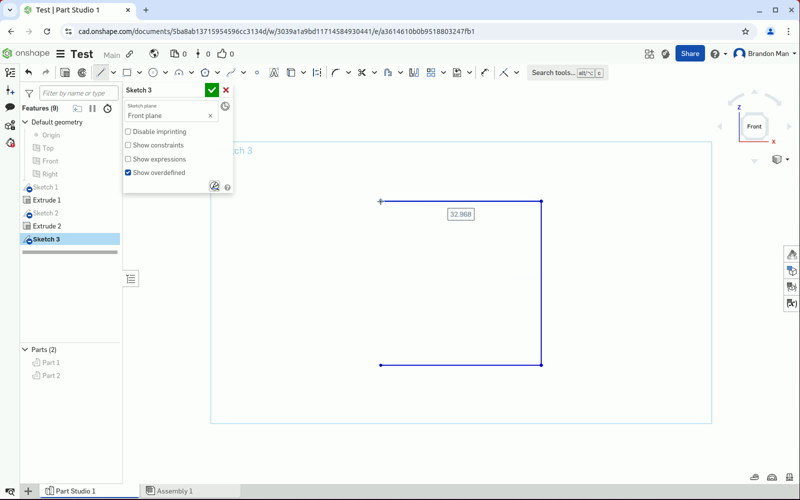
mouse_move(380, 365)
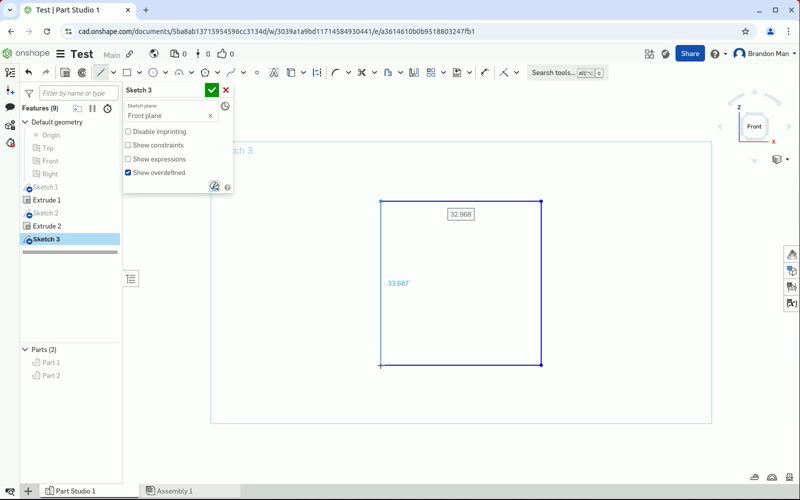
key_up(shift)
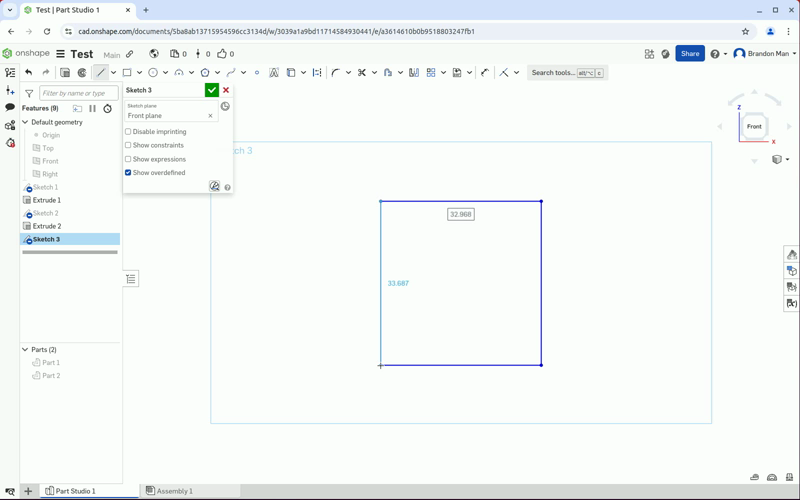
click(380, 365)
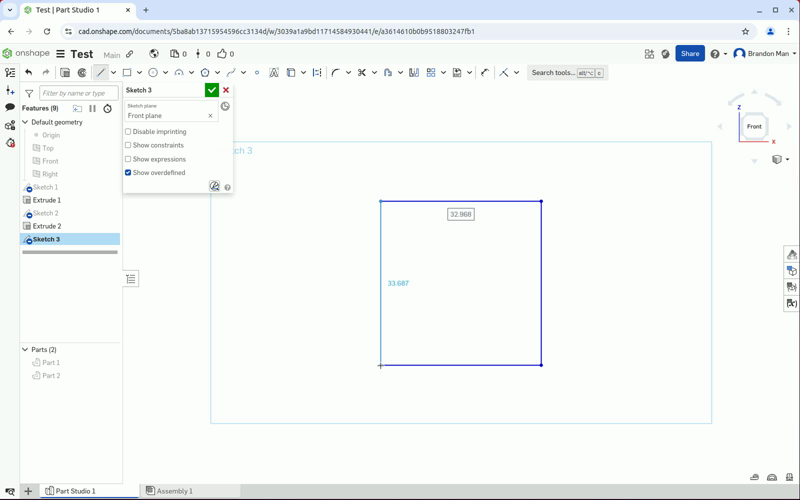
key(esc)
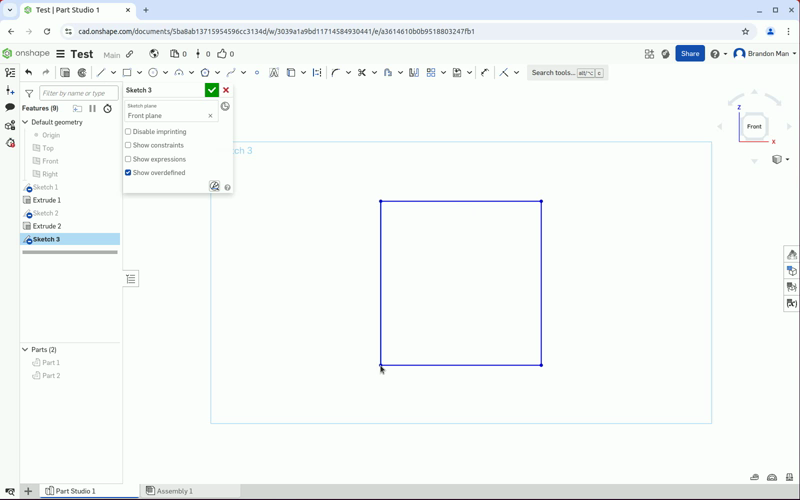
mouse_move(400, 273)
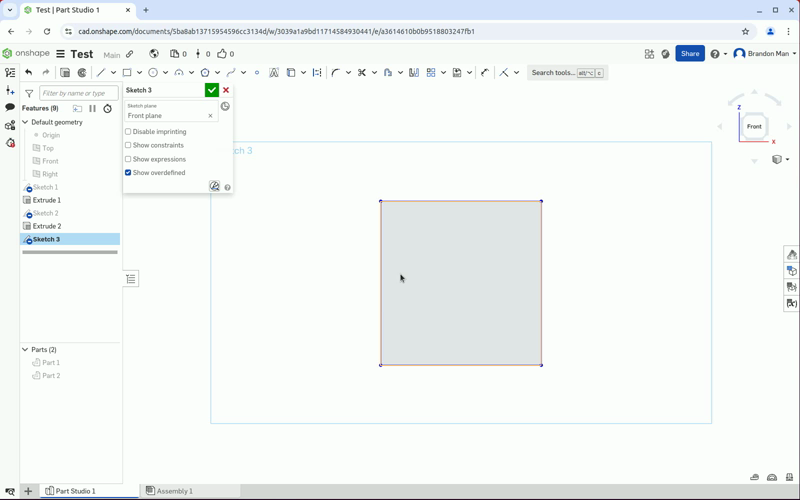
click(400, 273)
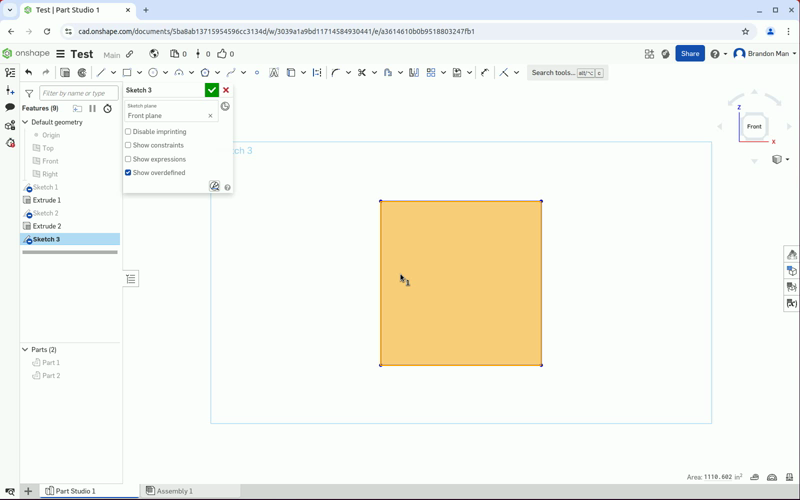
mouse_move(73, 352)
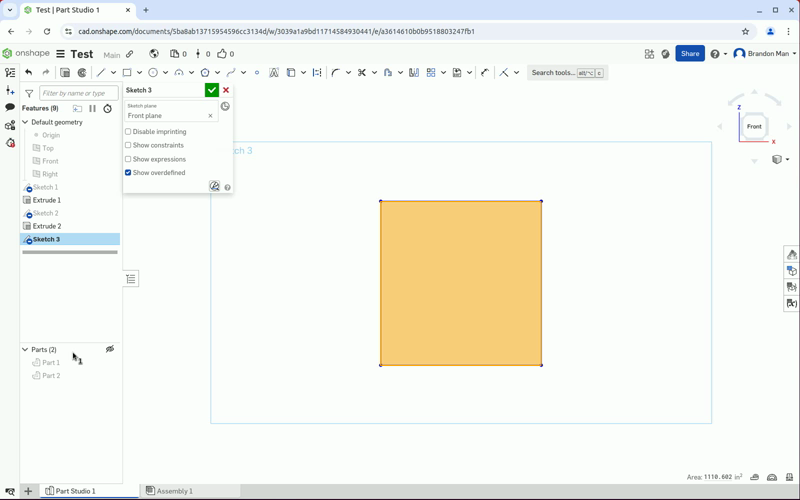
key(shift+y)
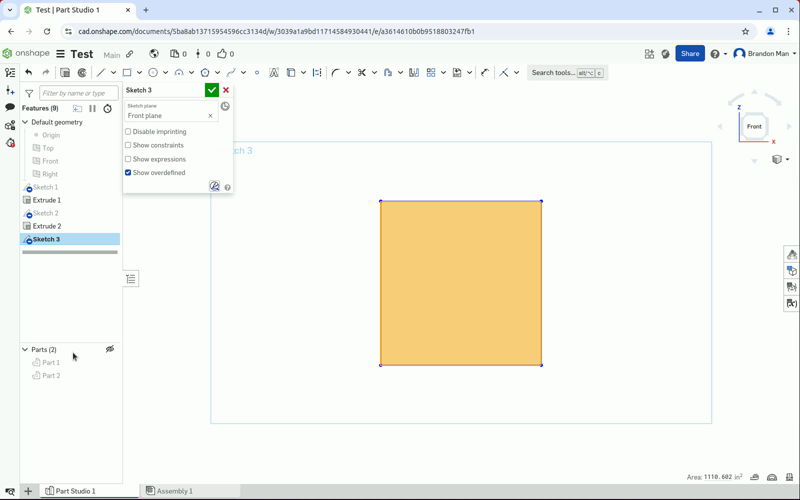
key(shift+e)
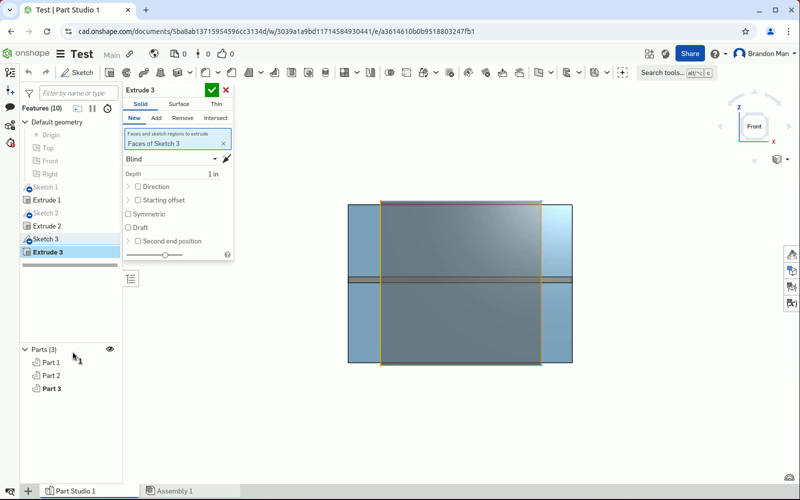
mouse_move(143, 106)
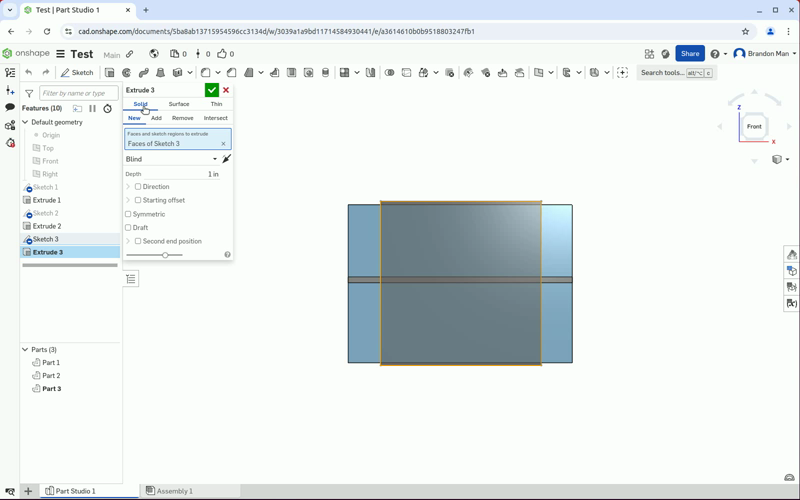
click(143, 106)
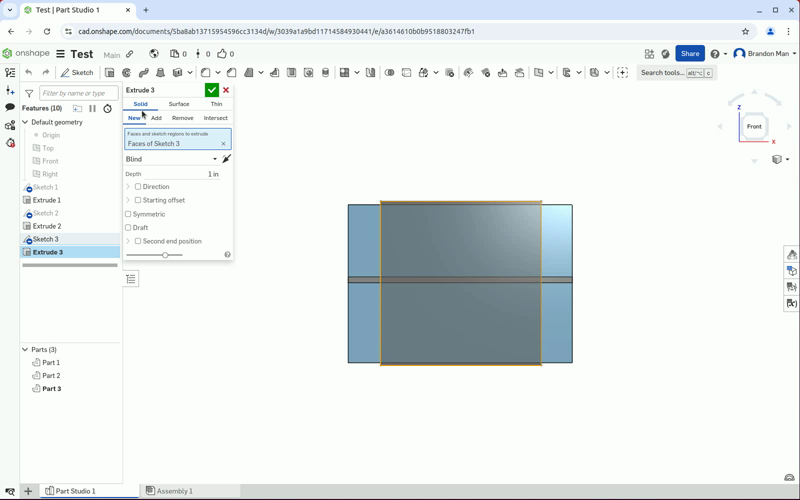
mouse_move(137, 120)
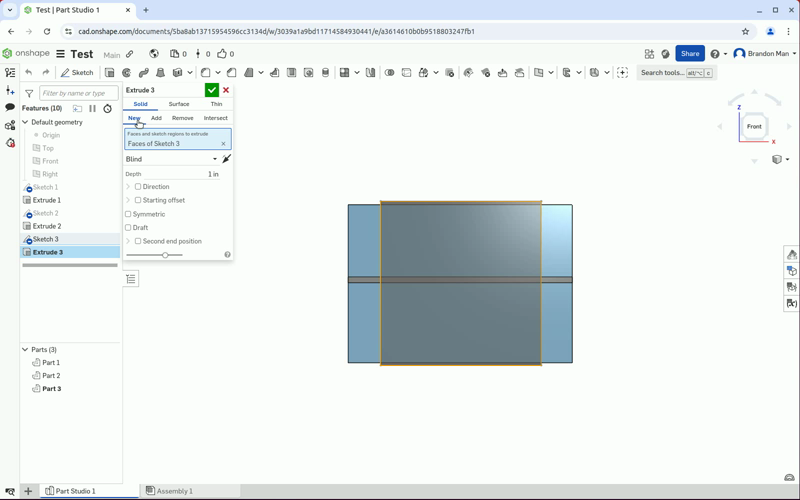
click(137, 120)
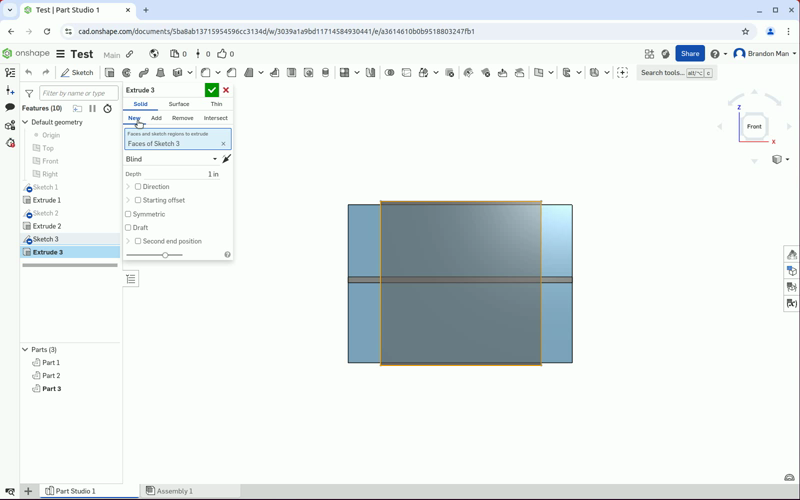
key(tab, 4)
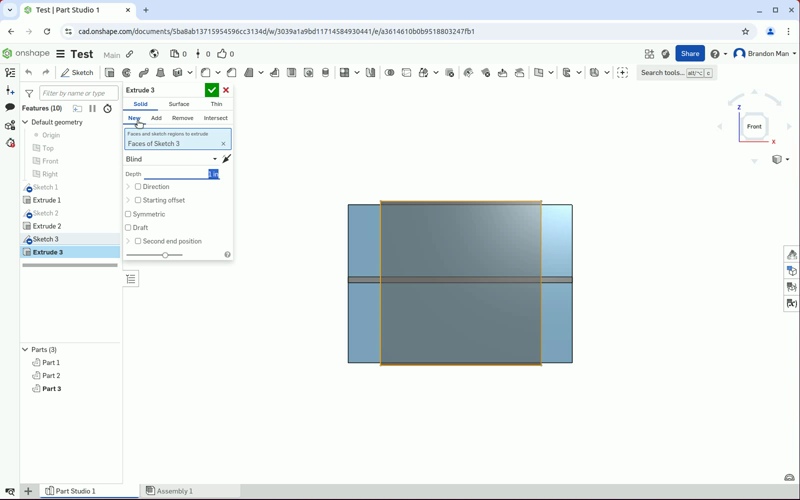
text(1.204)
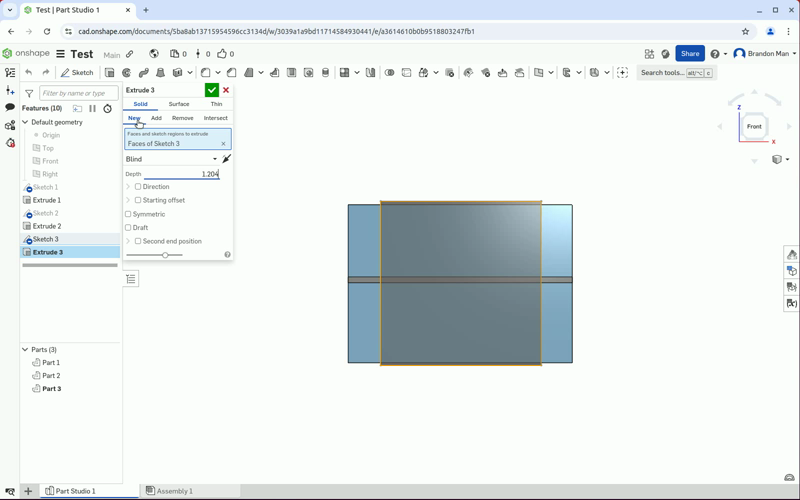
key(enter)
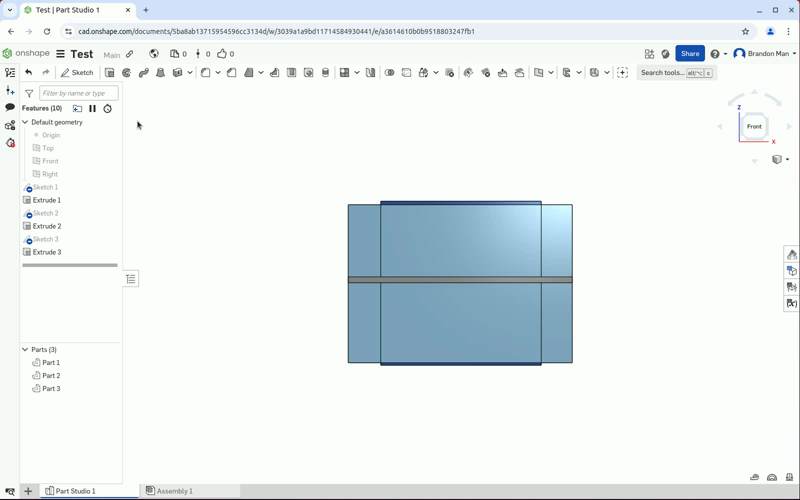
key(shift+h)
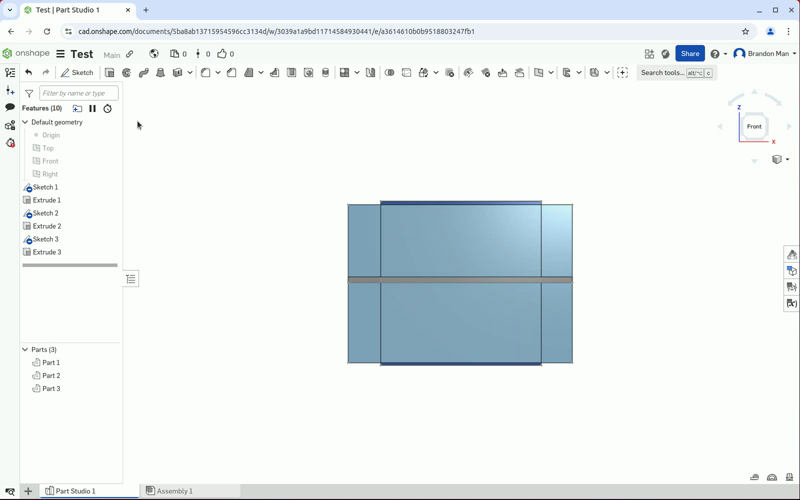
key(shift+h)
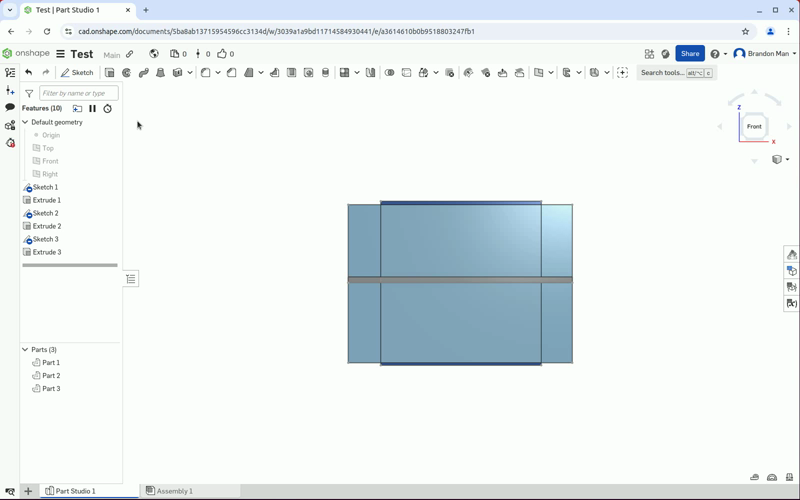
key(shift+7)
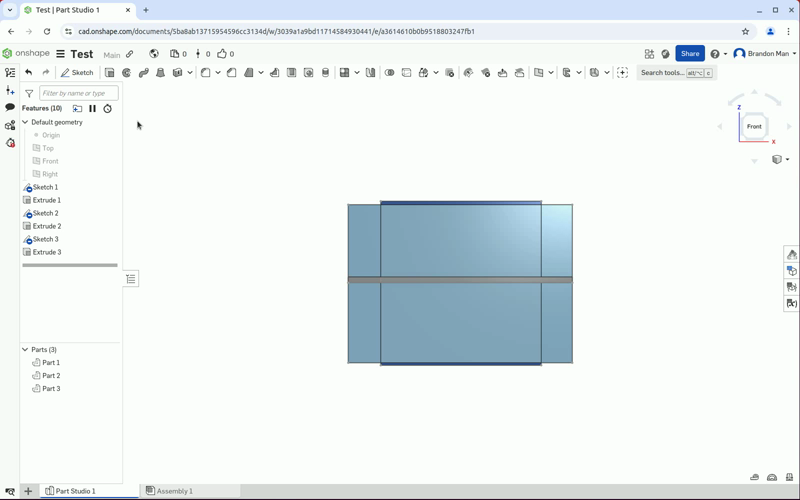
key(left, 2)
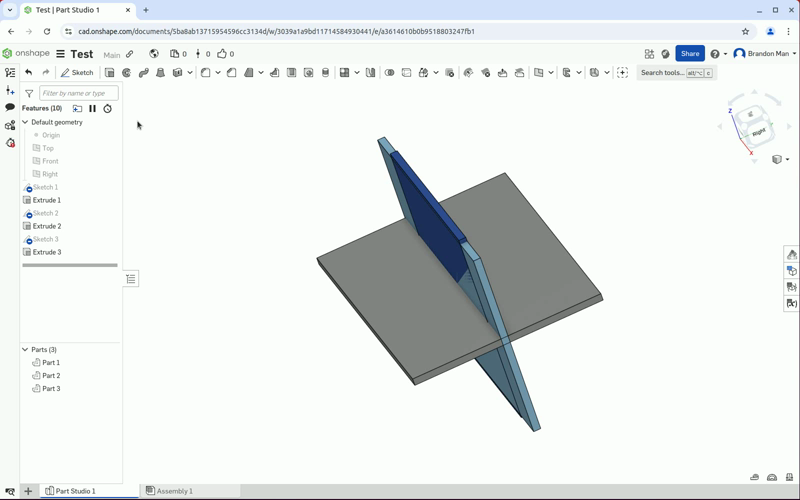
key(down, 2)
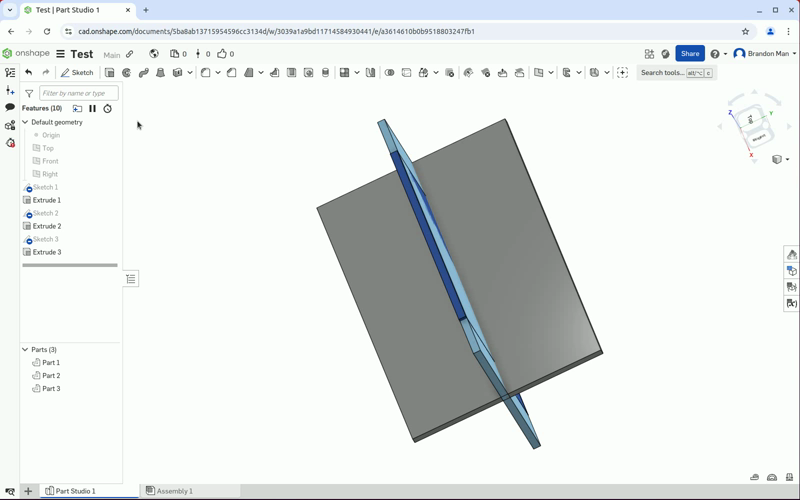
key(up, 2)
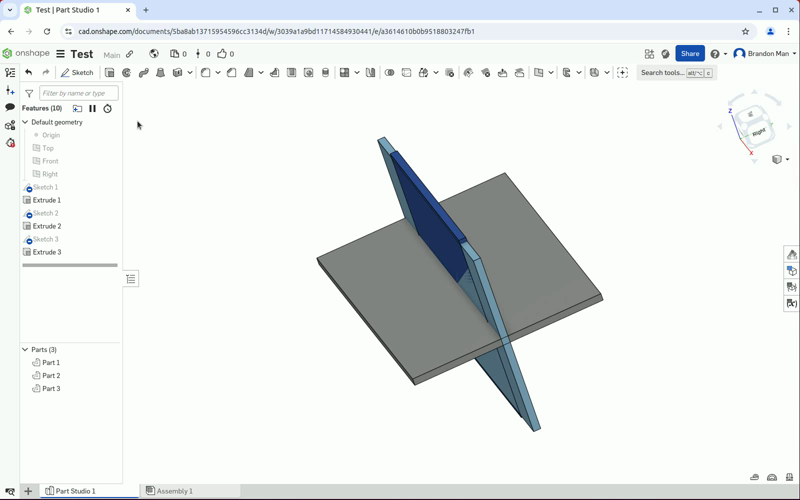
key(right, 2)
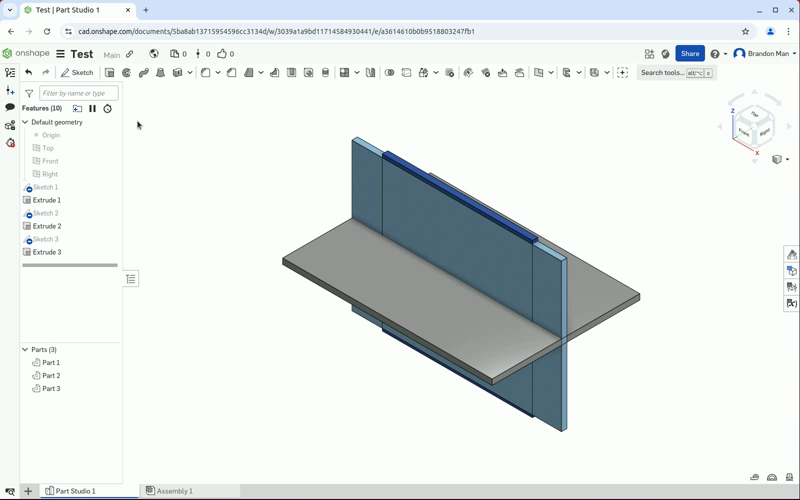
mouse_move(73, 189)
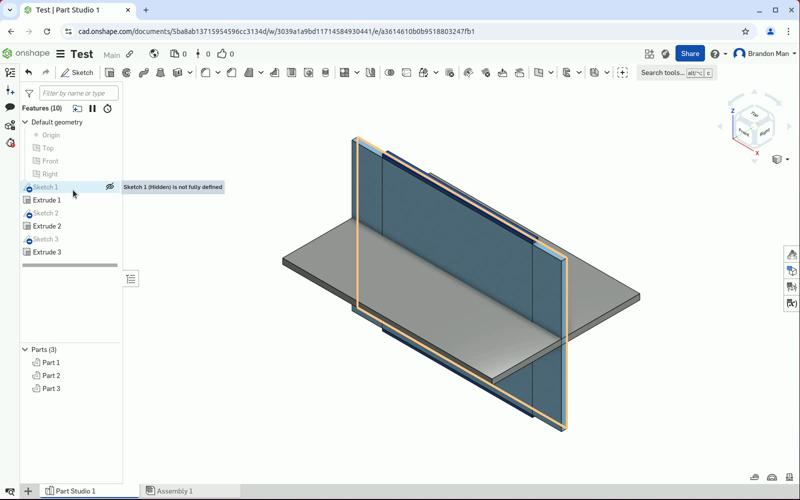
click(73, 189)